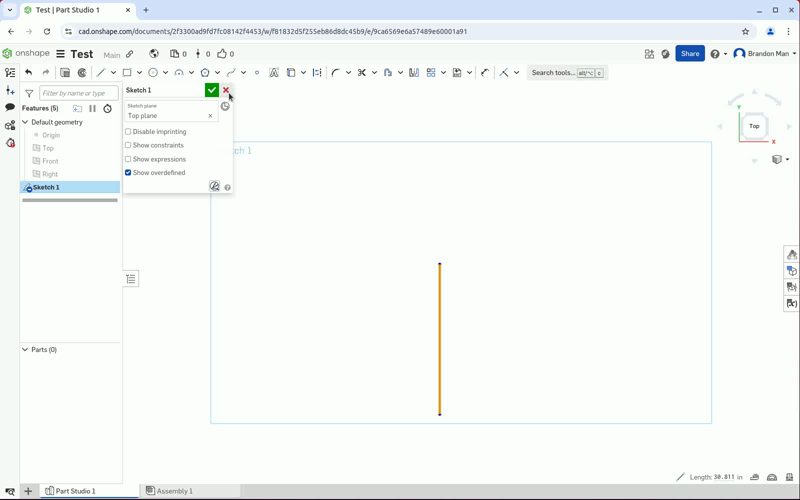
key(shift+h)
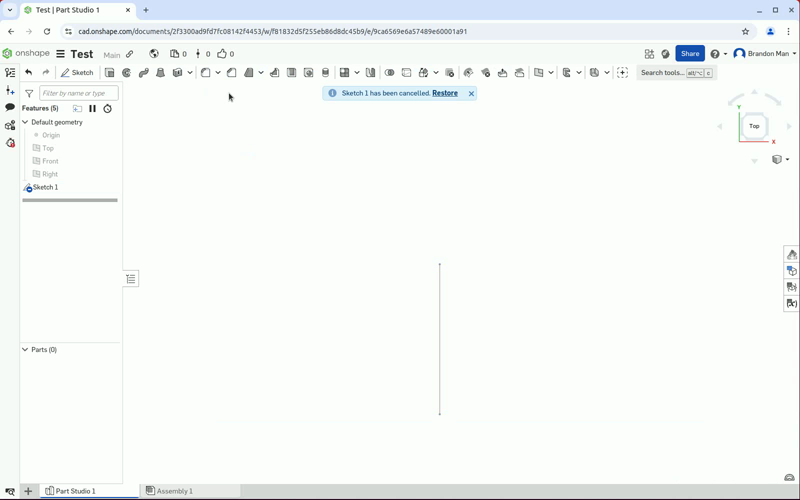
key(shift+s)
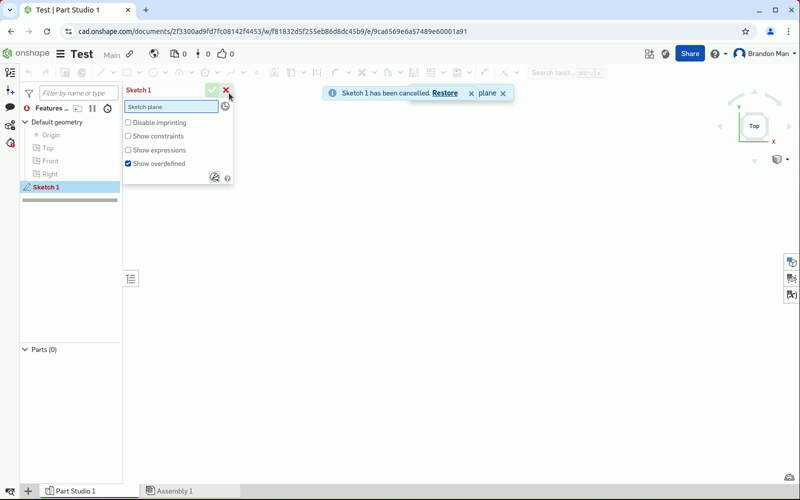
mouse_move(73, 150)
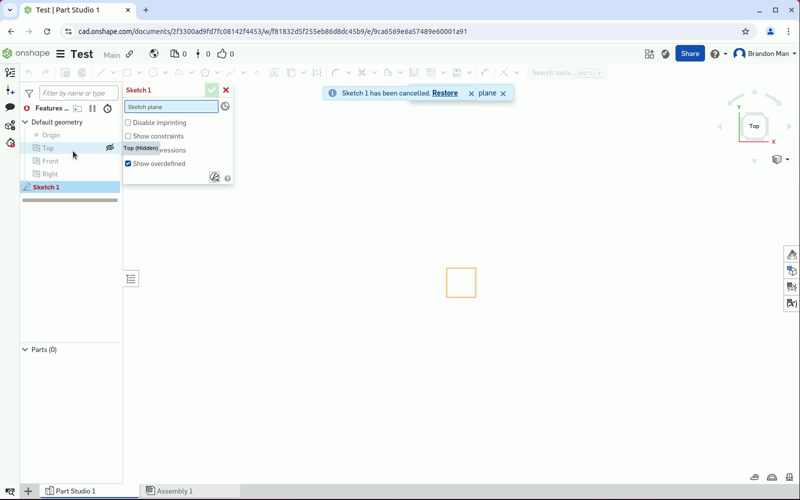
click(73, 150)
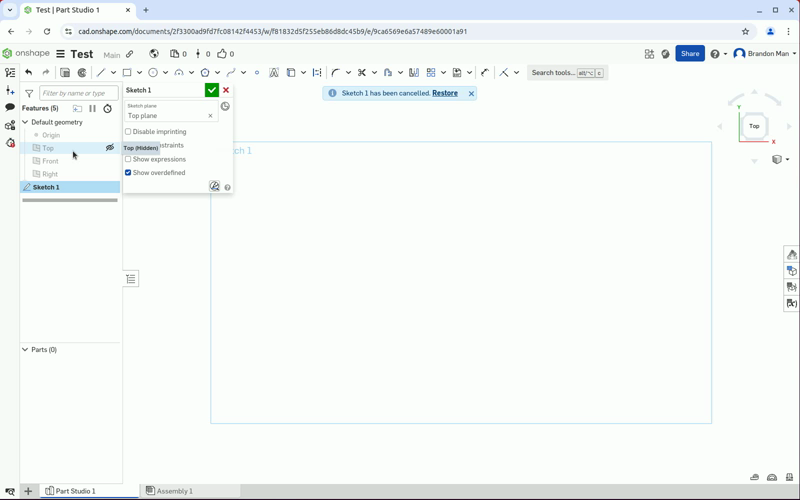
mouse_move(73, 352)
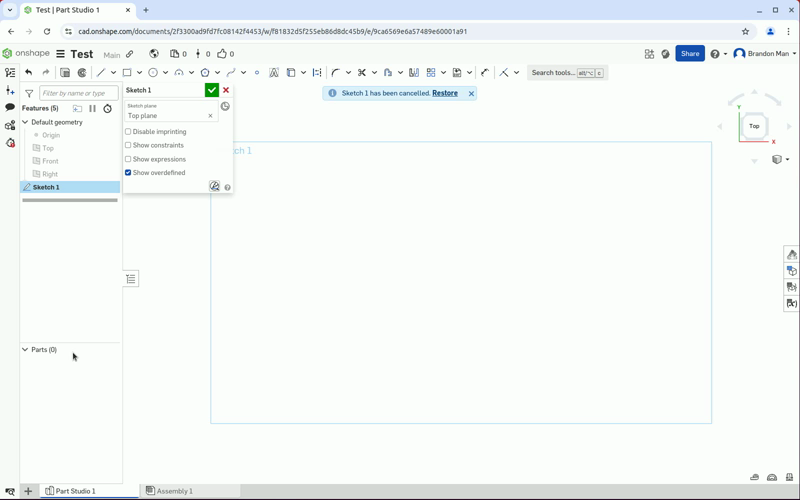
key(y)
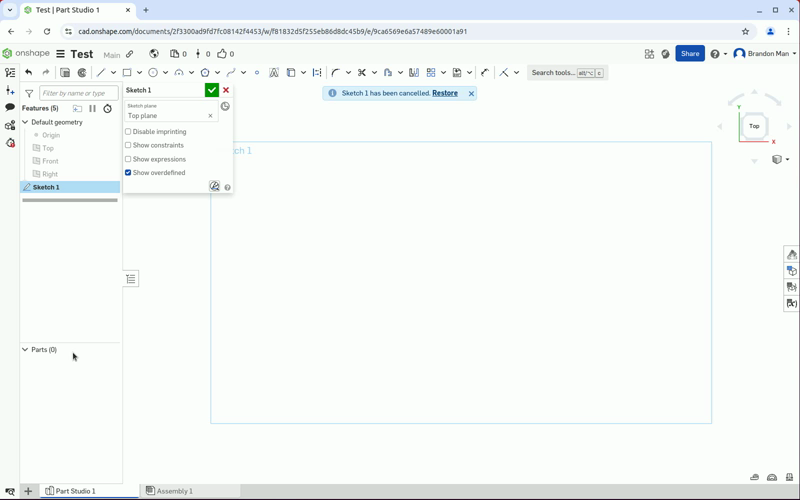
key(c)
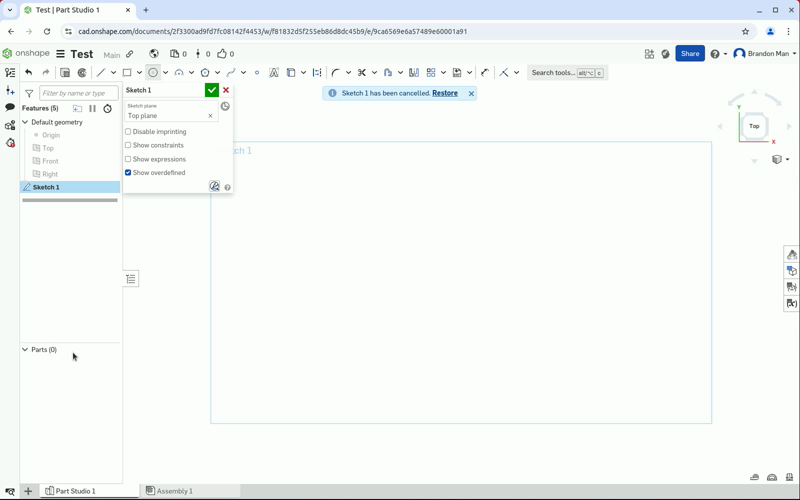
key_down(shift)
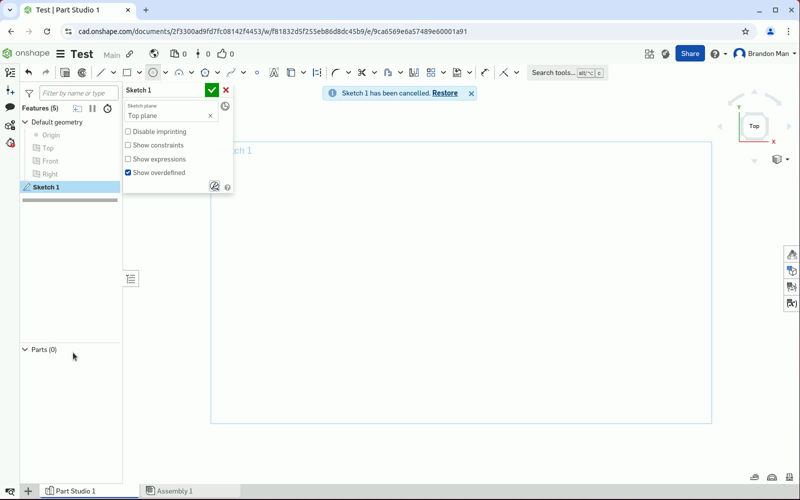
mouse_move(461, 282)
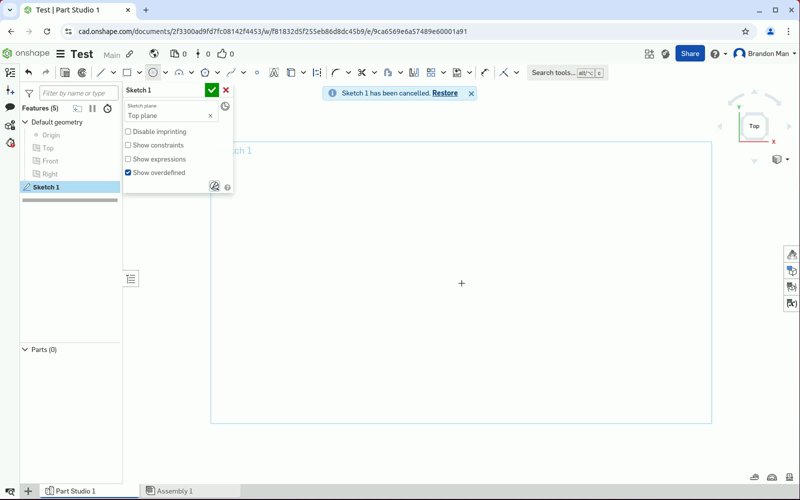
click(461, 282)
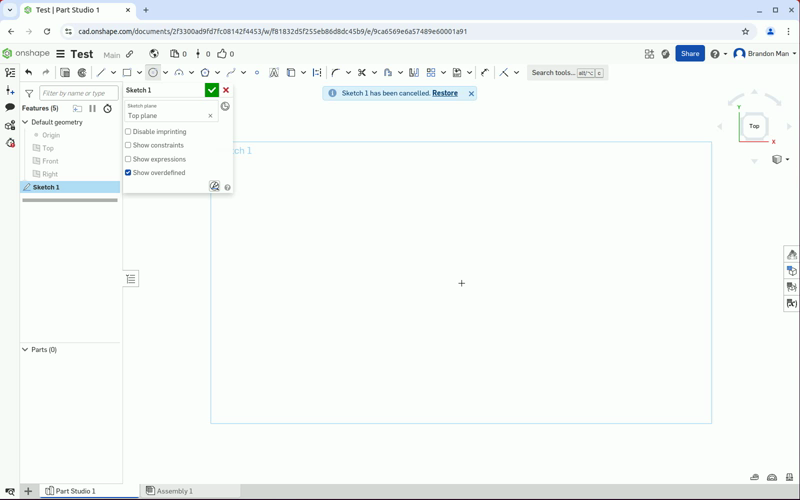
key_up(shift)
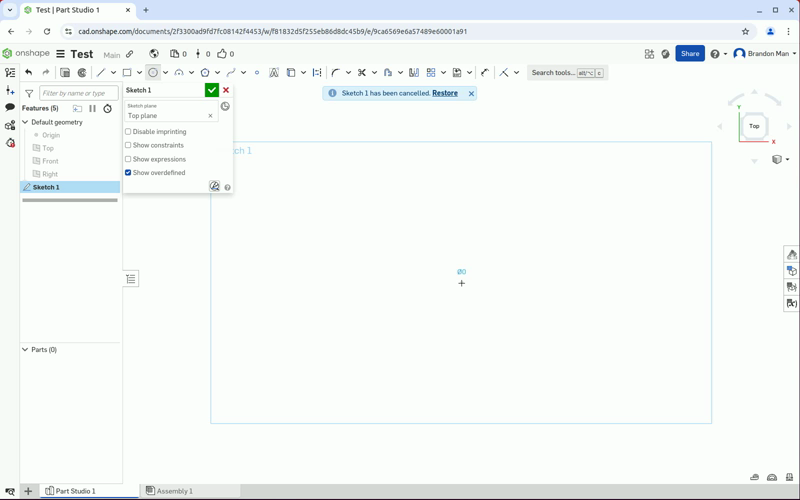
mouse_move(479, 282)
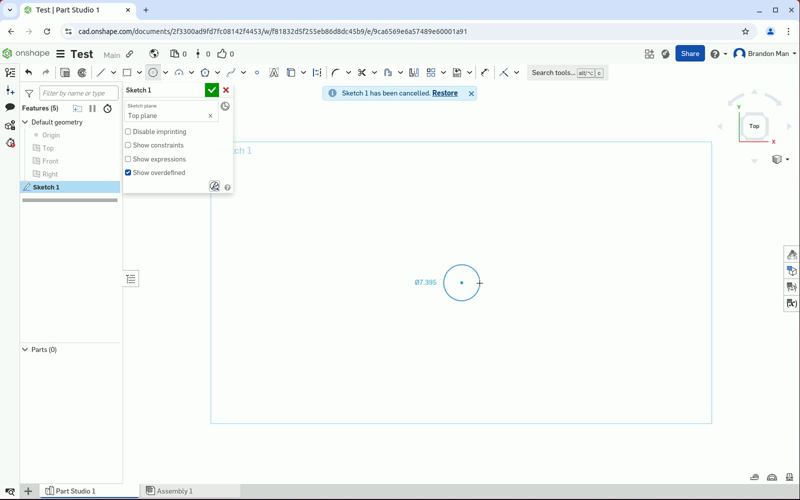
click(479, 282)
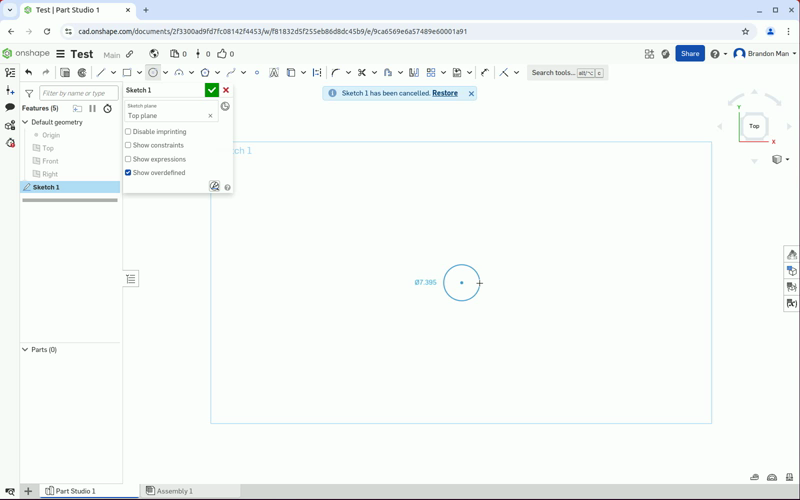
key(esc)
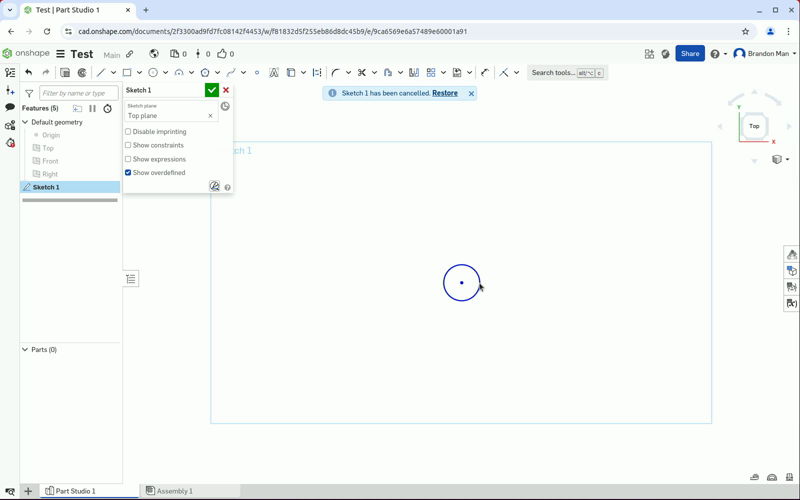
mouse_move(455, 280)
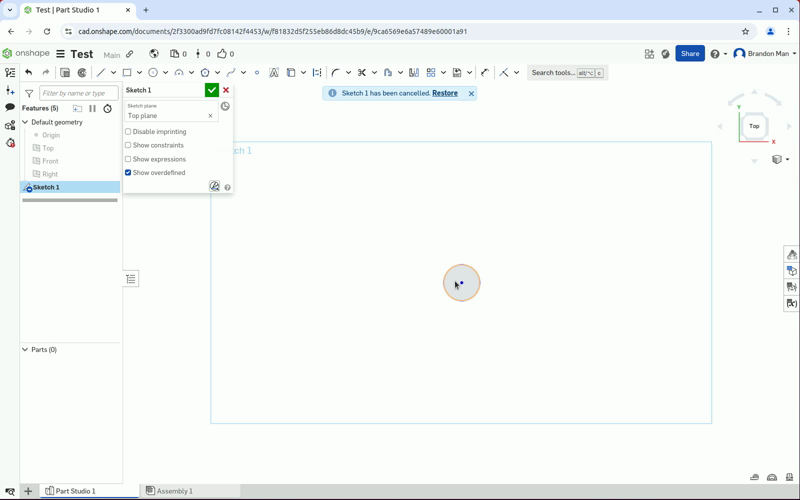
scroll(6)
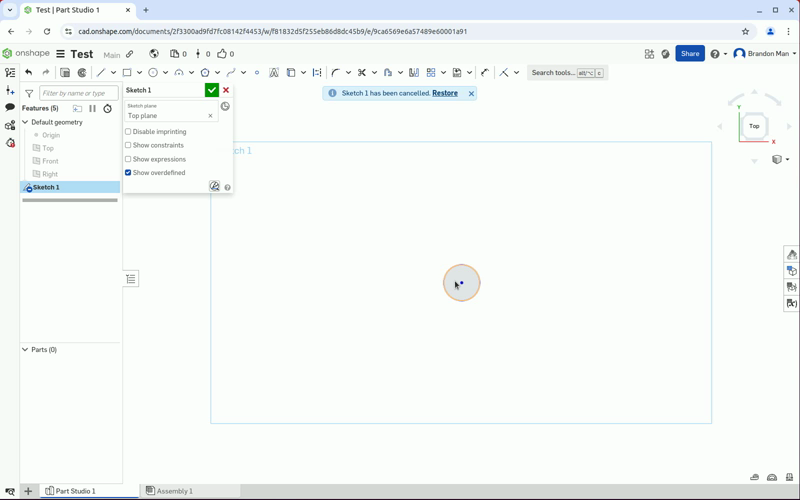
scroll(6)
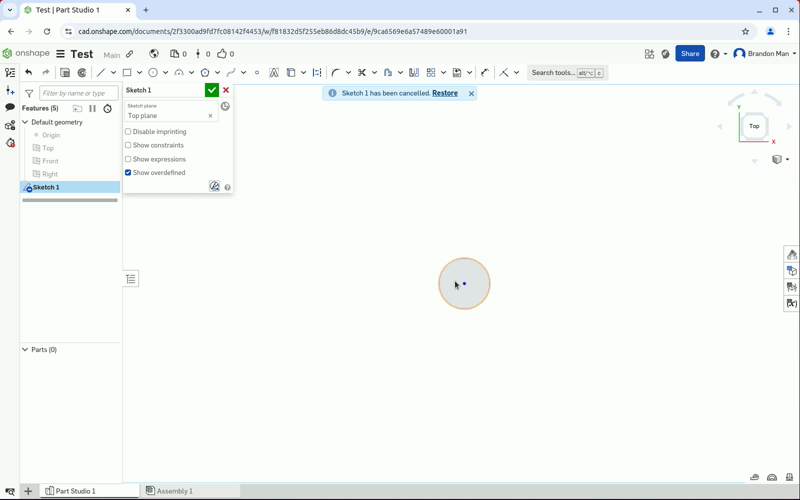
scroll(6)
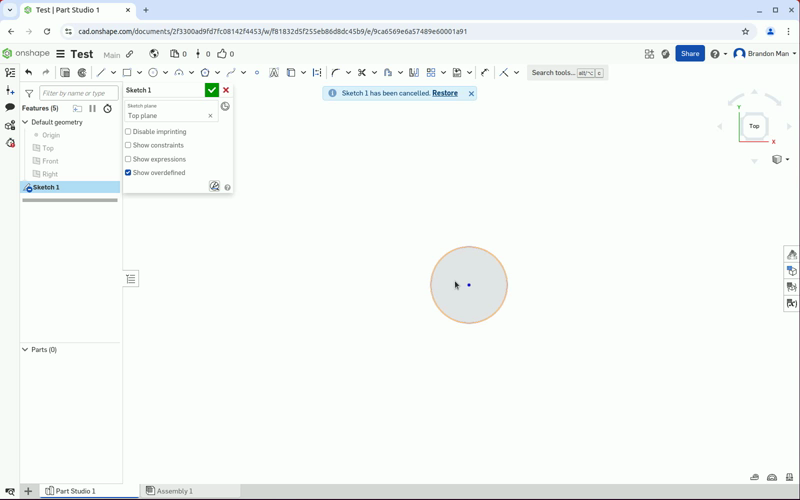
scroll(6)
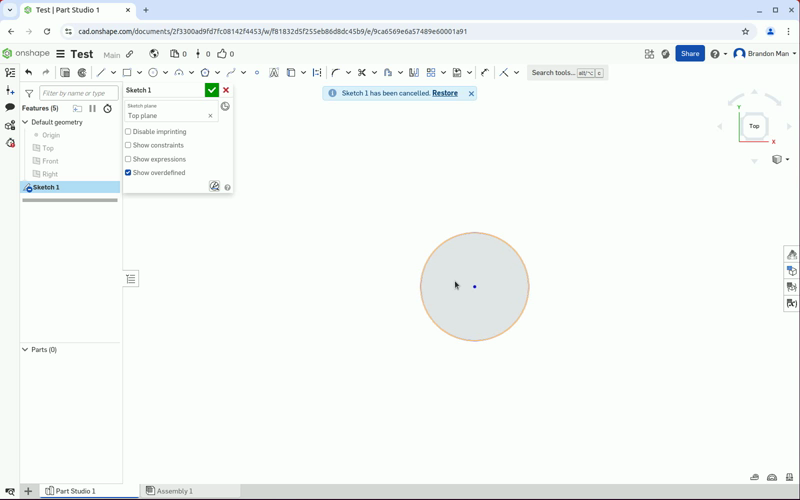
scroll(6)
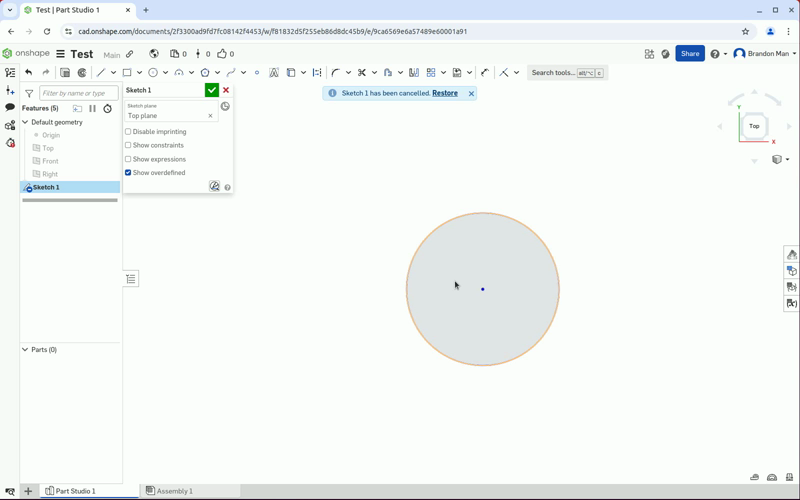
scroll(6)
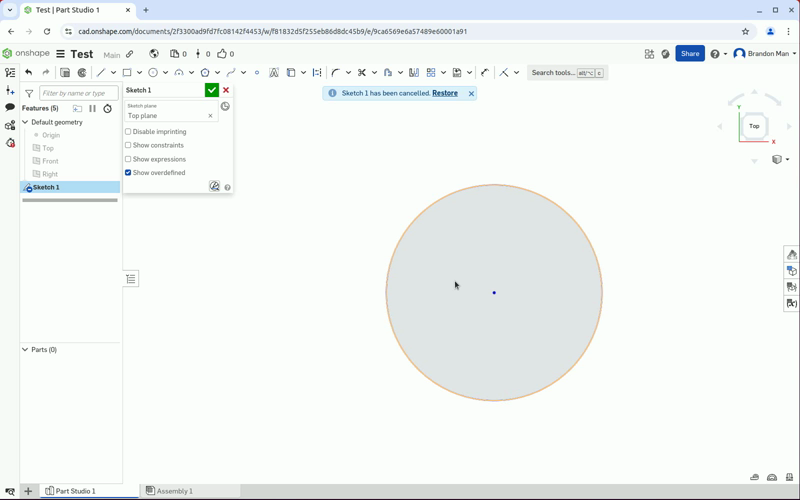
scroll(6)
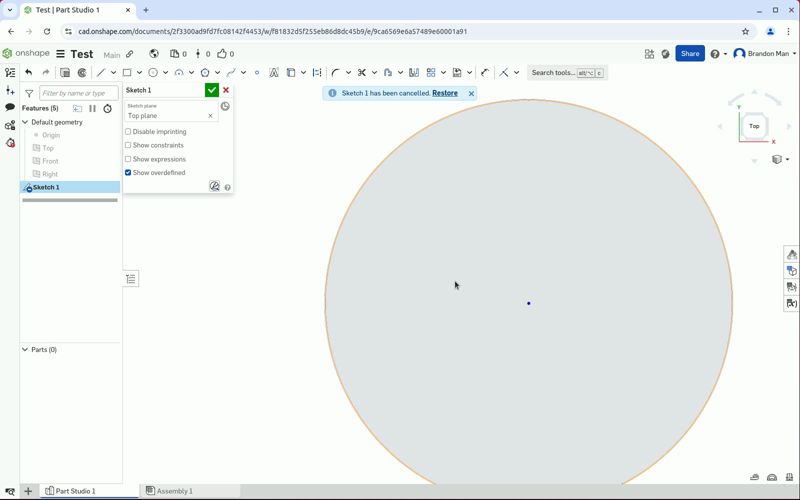
click(455, 280)
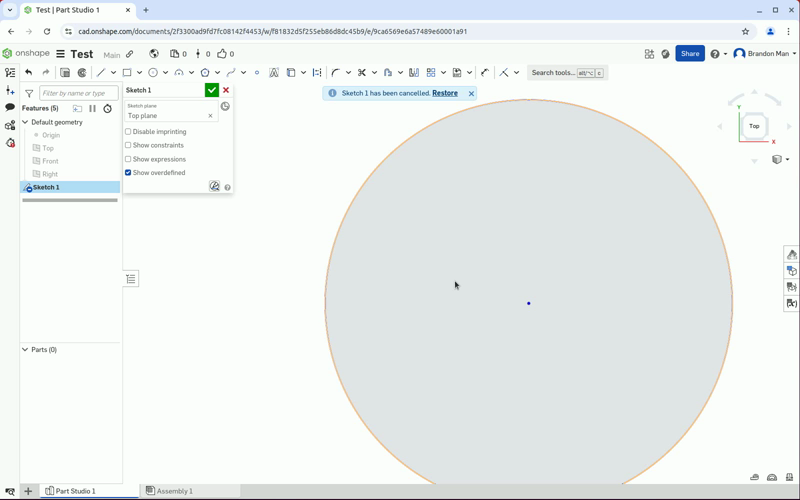
scroll(-6)
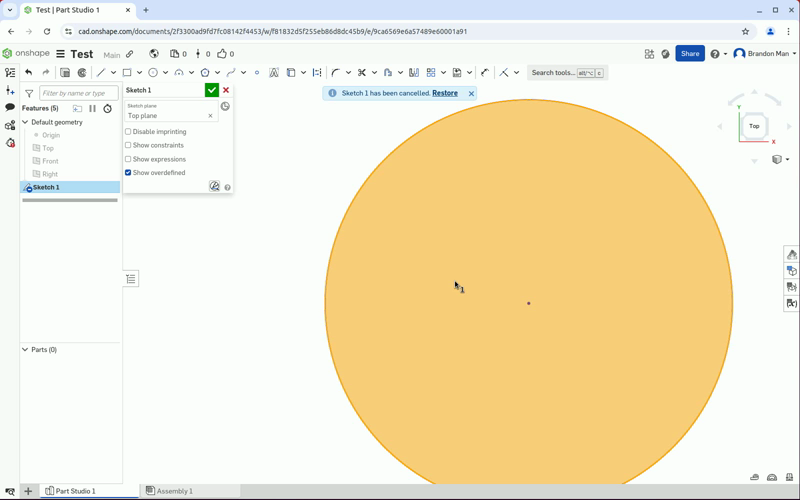
scroll(-6)
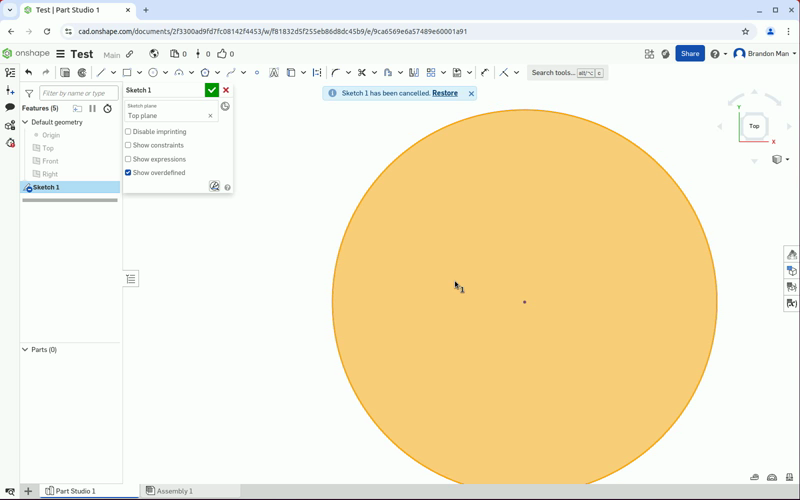
scroll(-6)
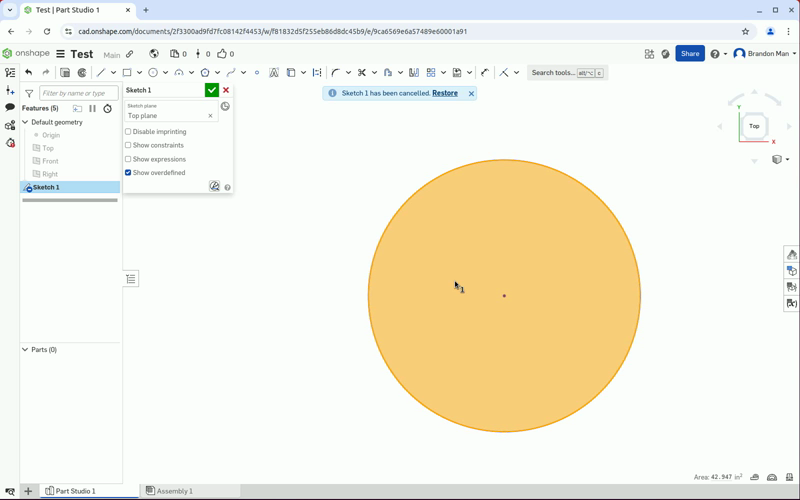
scroll(-6)
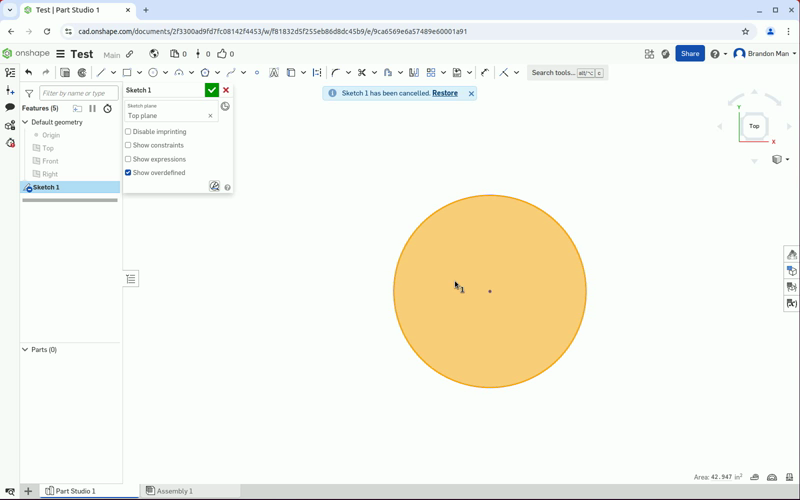
scroll(-6)
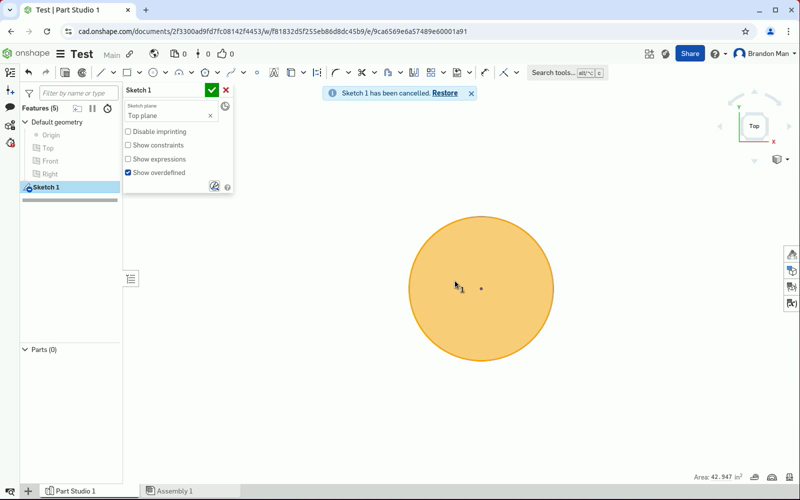
scroll(-6)
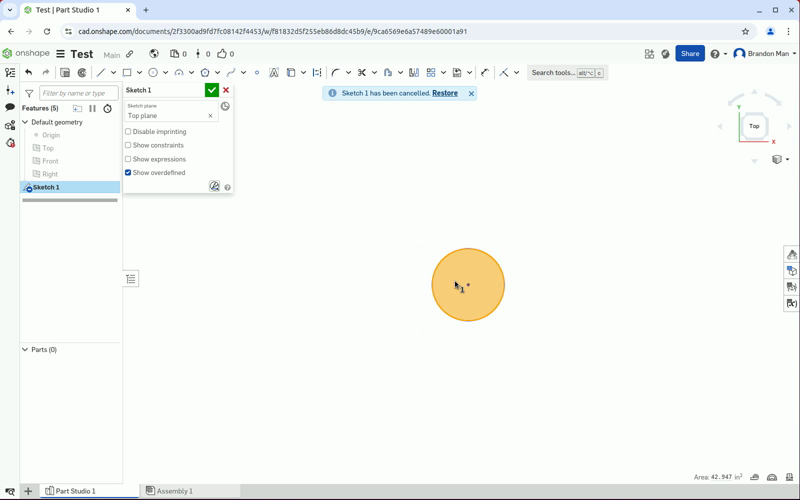
scroll(-6)
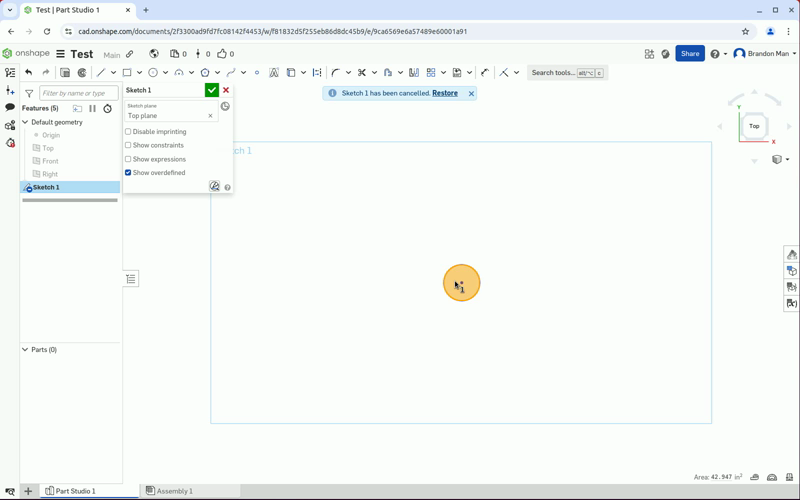
mouse_move(73, 352)
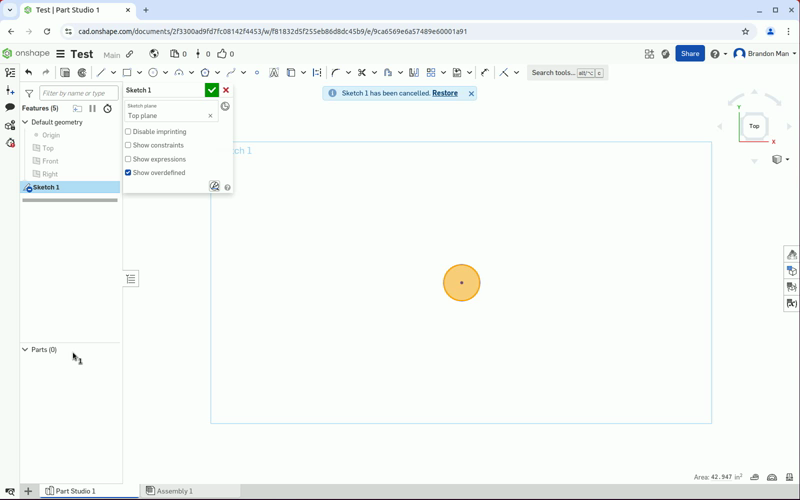
key(shift+y)
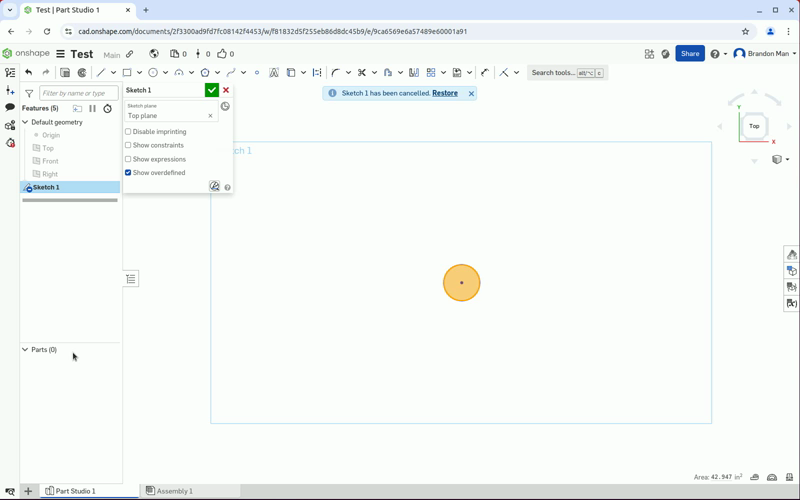
key(shift+e)
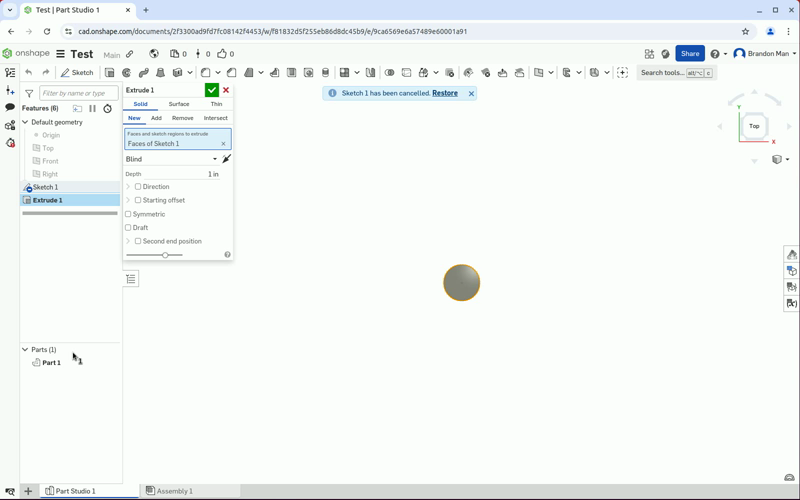
mouse_move(143, 106)
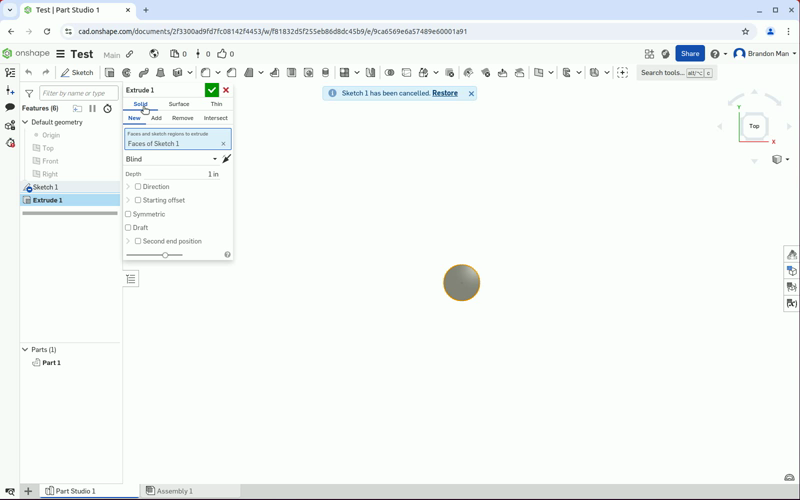
click(143, 106)
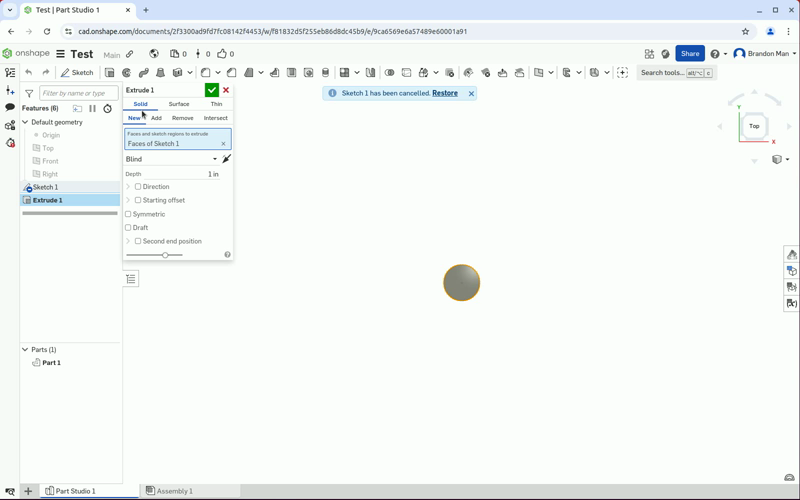
mouse_move(137, 120)
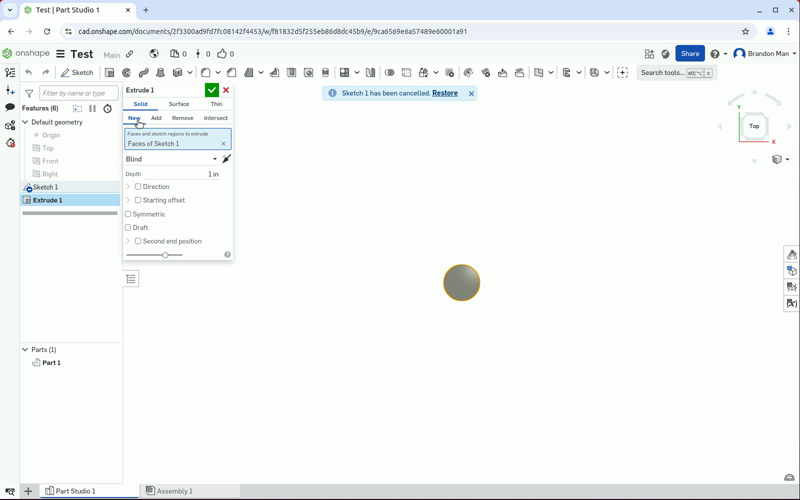
click(137, 120)
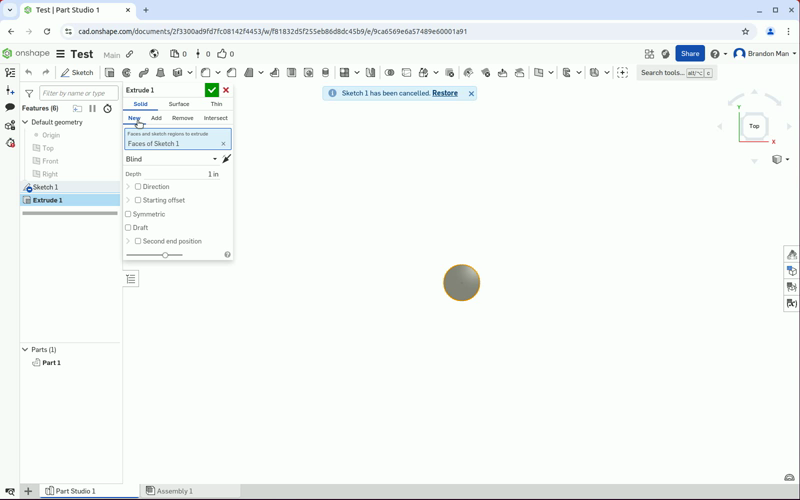
key(tab, 4)
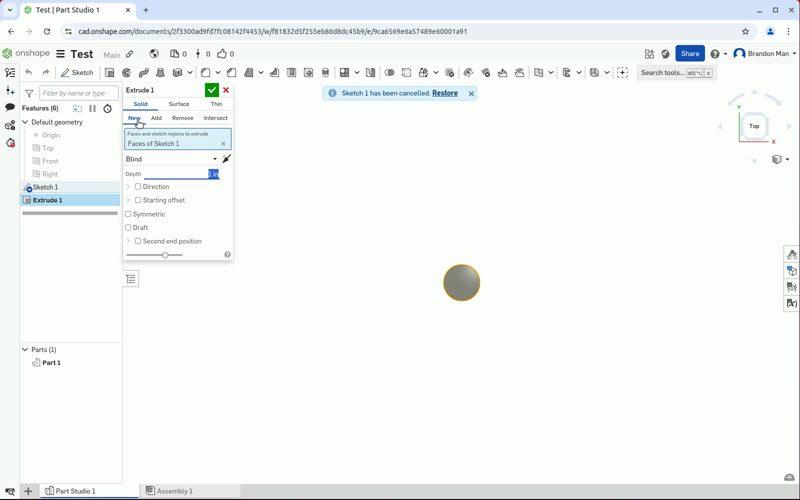
text(23.108)
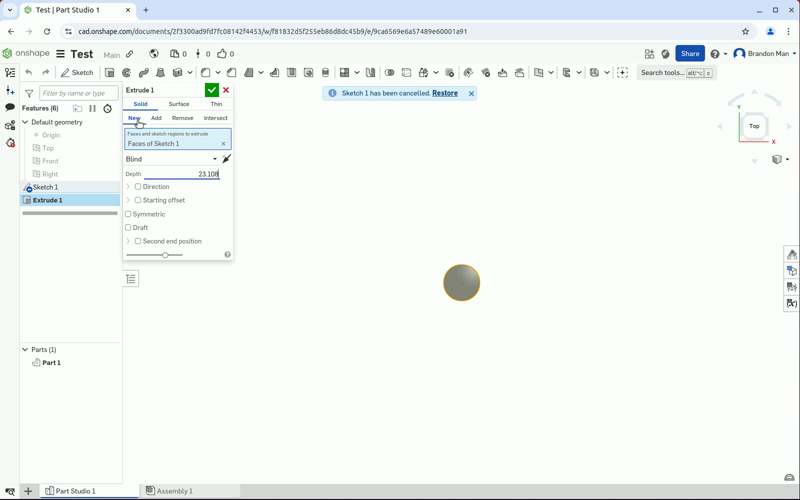
key(enter)
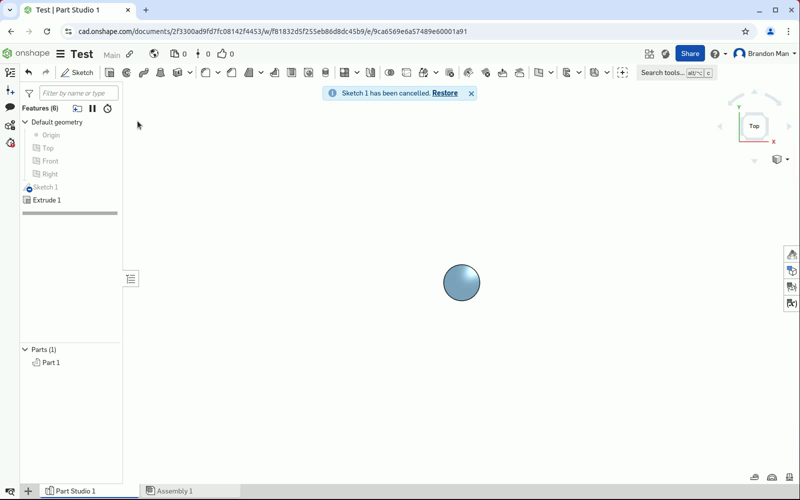
key(shift+h)
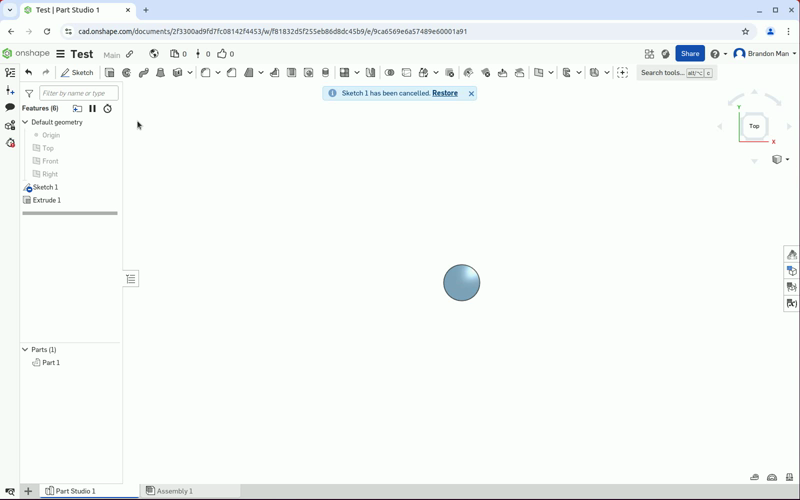
key(shift+h)
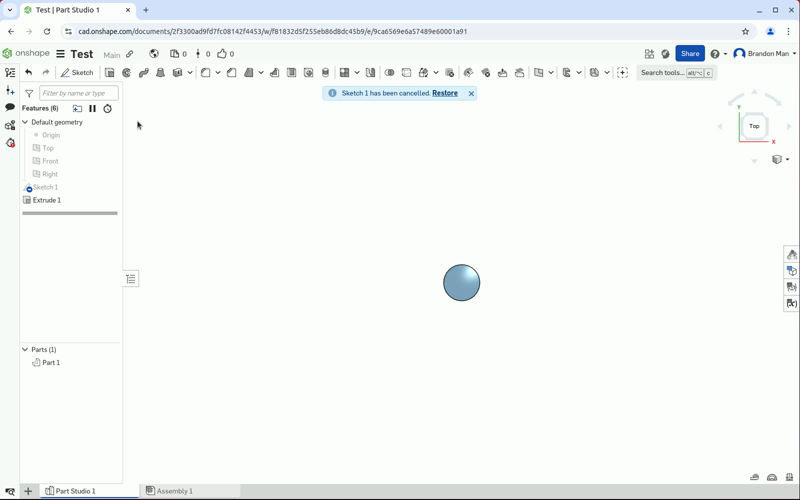
mouse_move(73, 189)
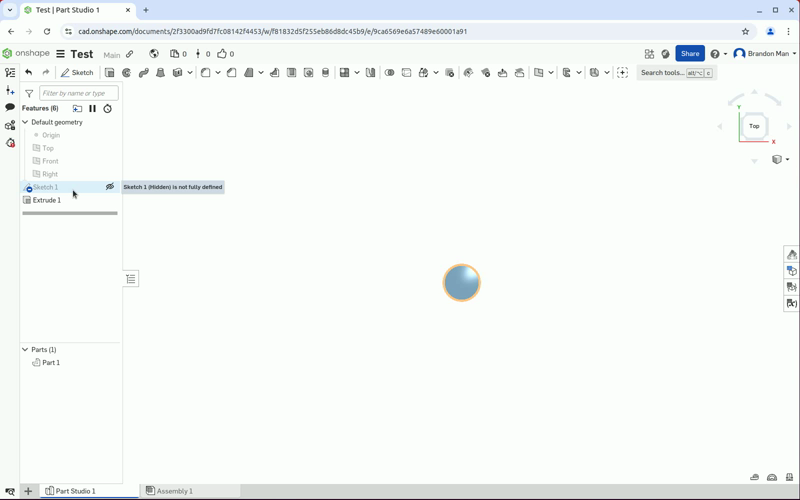
click(73, 189)
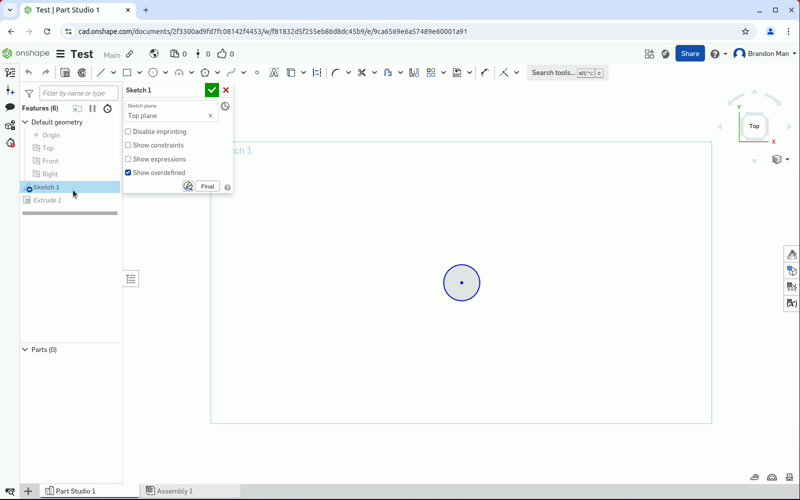
mouse_move(229, 92)
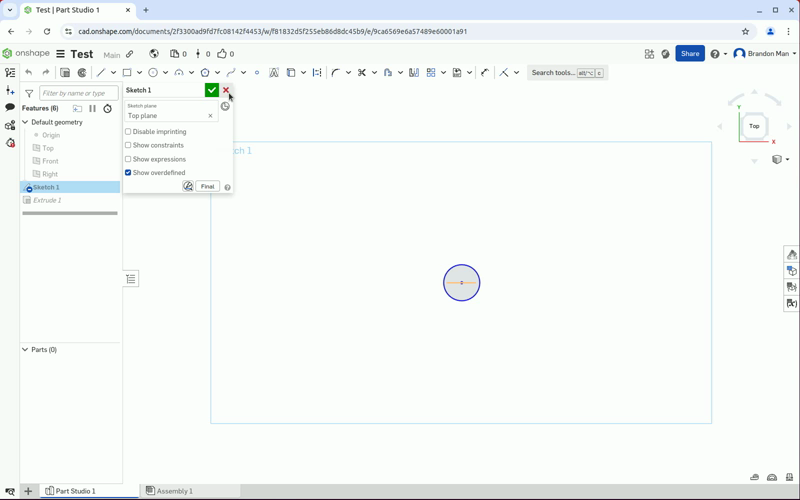
click(229, 92)
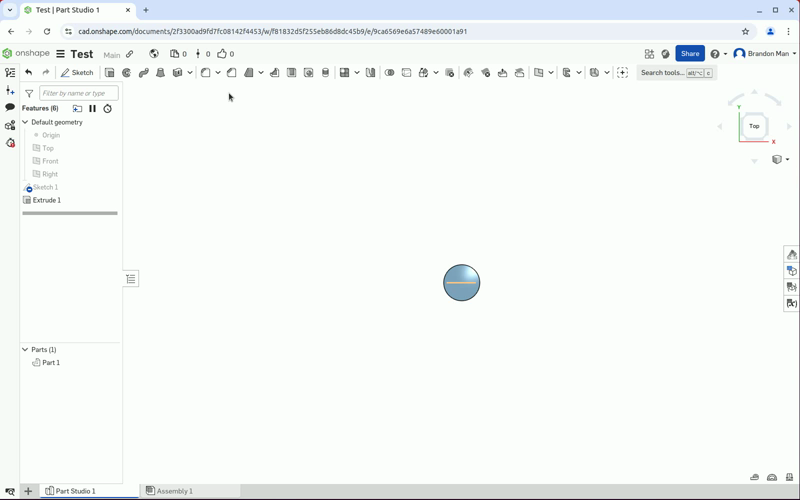
mouse_move(541, 75)
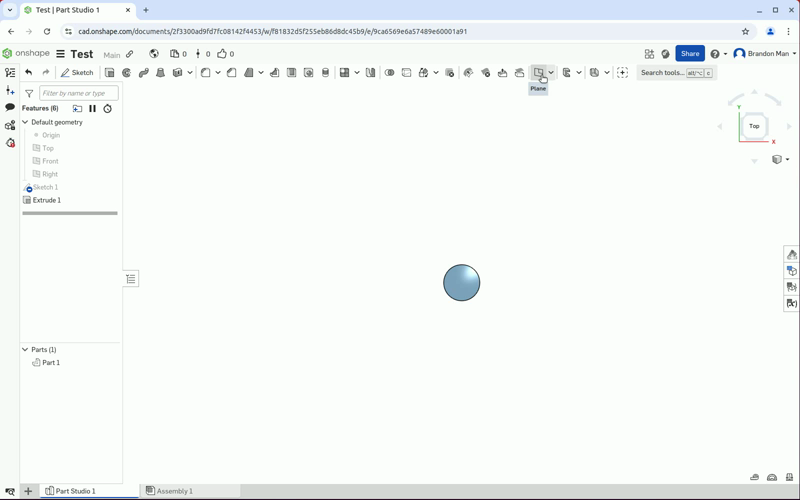
click(541, 75)
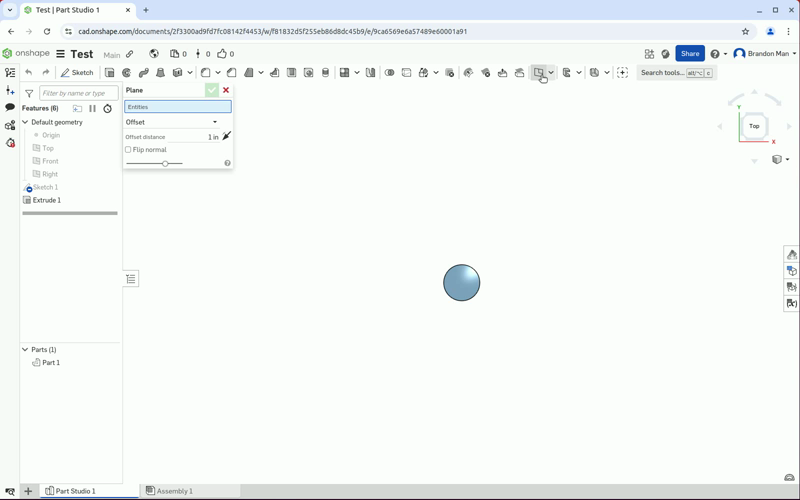
mouse_move(73, 150)
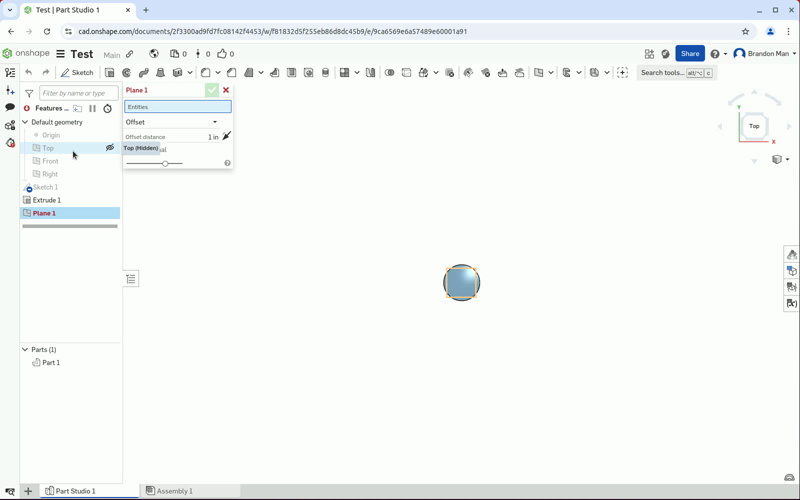
click(73, 150)
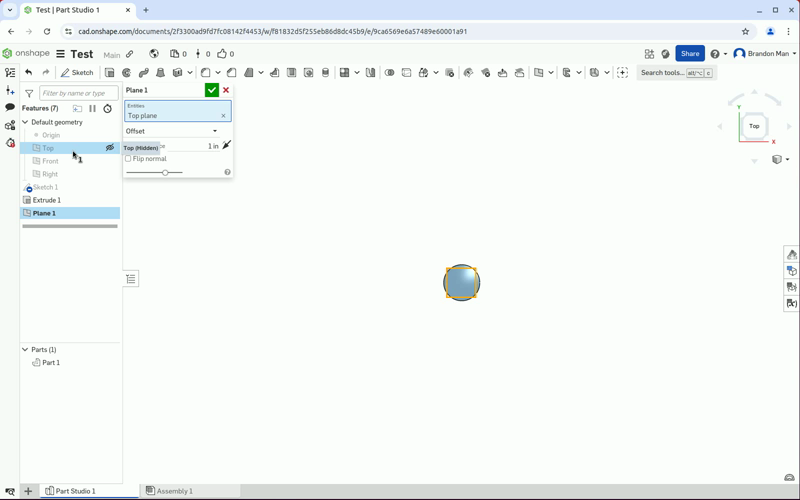
key(tab, 2)
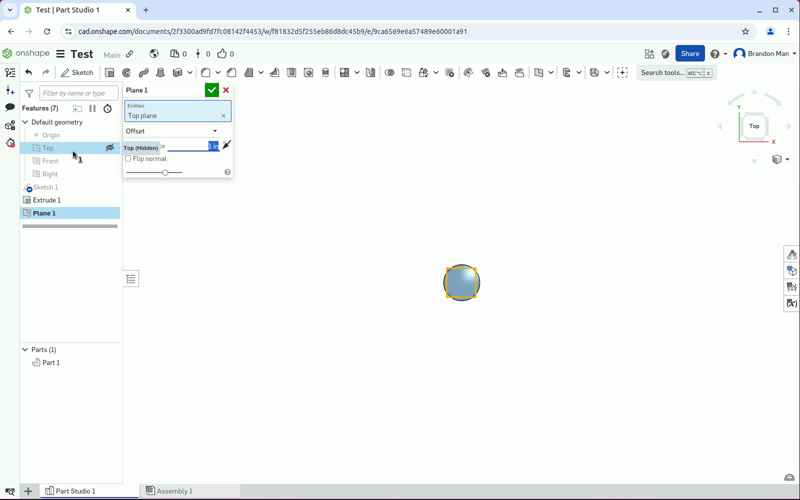
text(23.108)
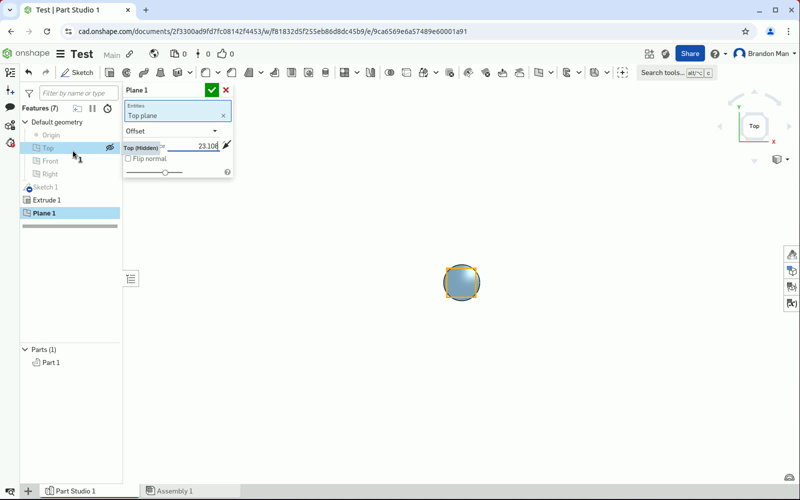
key(enter, 2)
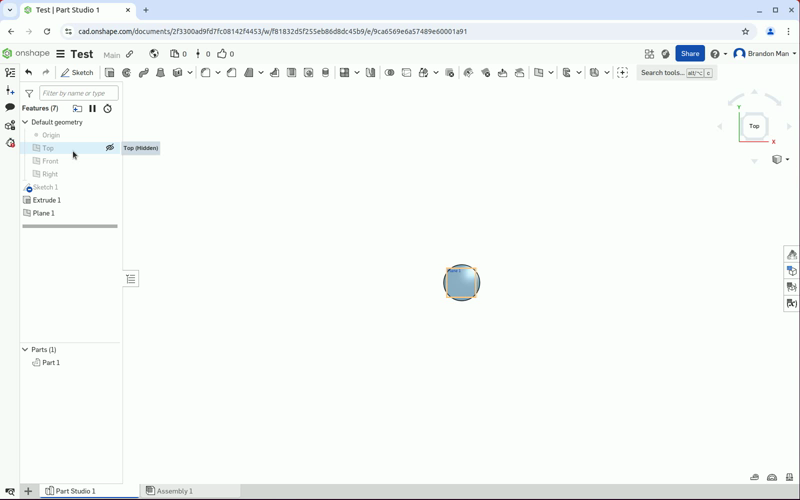
key(shift+s)
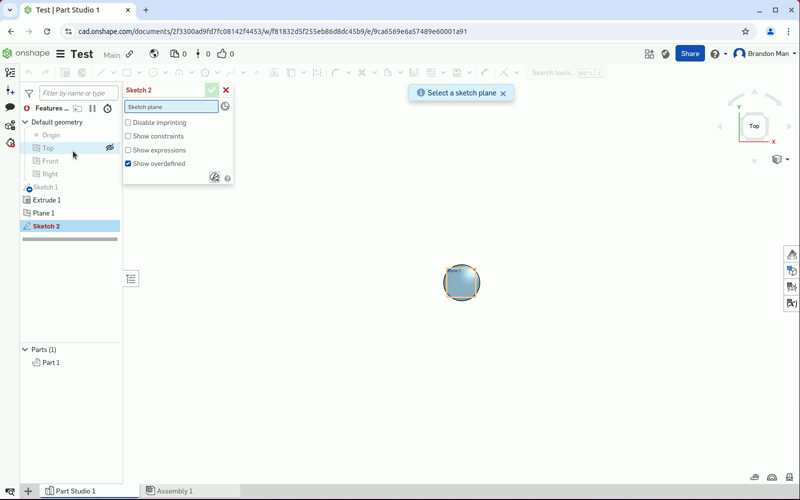
mouse_move(73, 215)
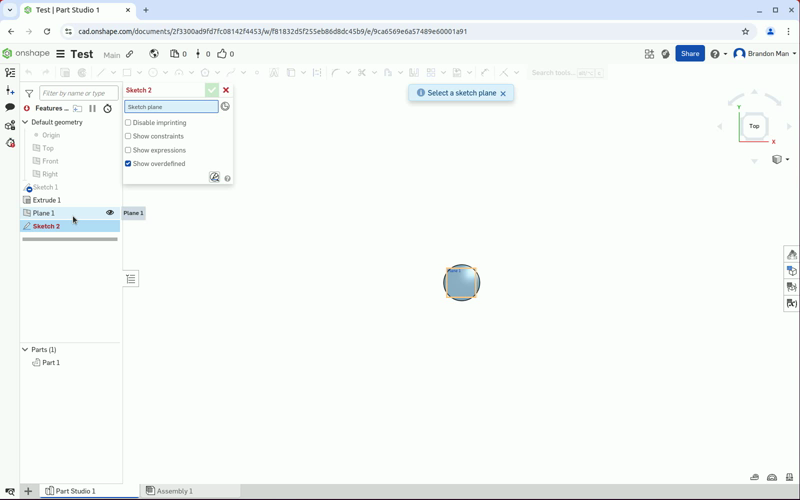
click(73, 215)
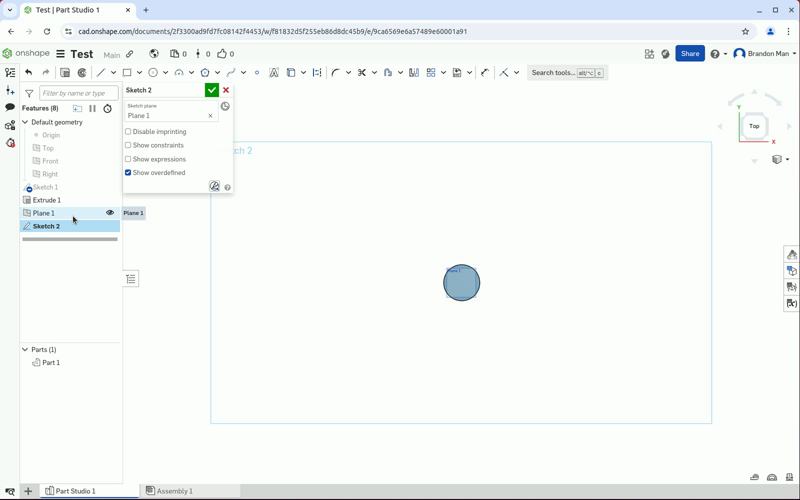
mouse_move(73, 352)
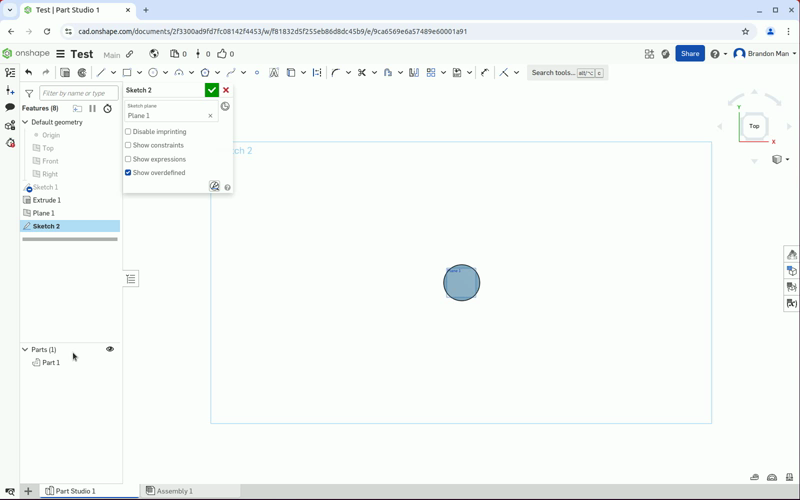
key(y)
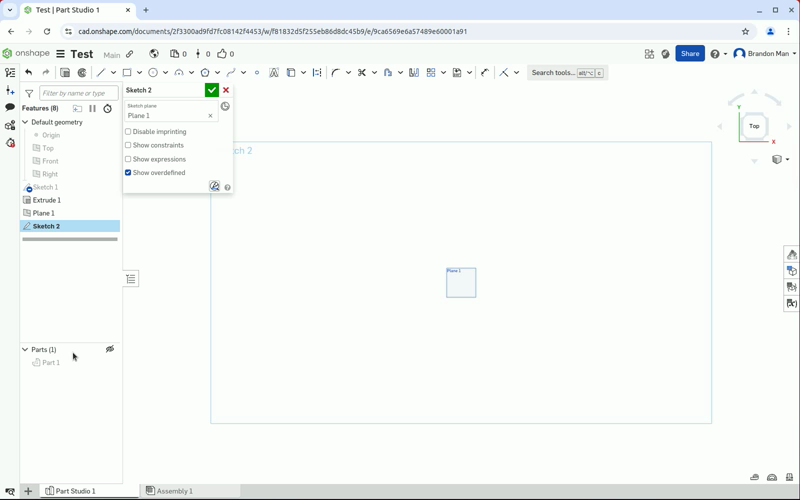
key(c)
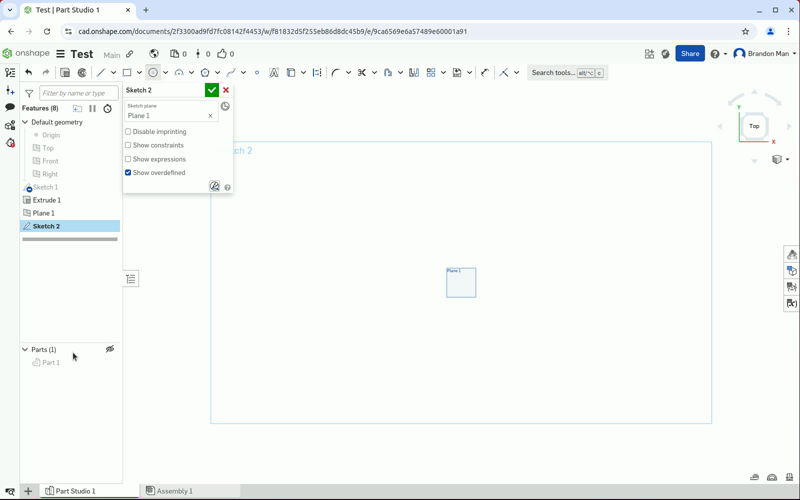
key_down(shift)
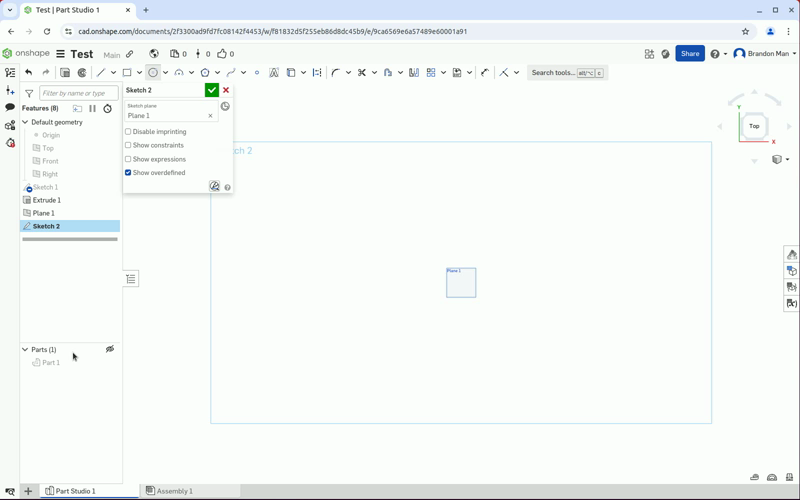
mouse_move(461, 282)
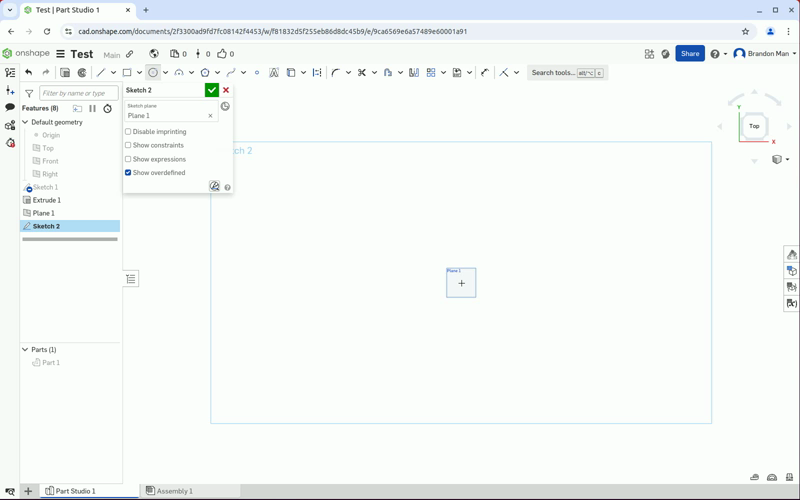
click(461, 282)
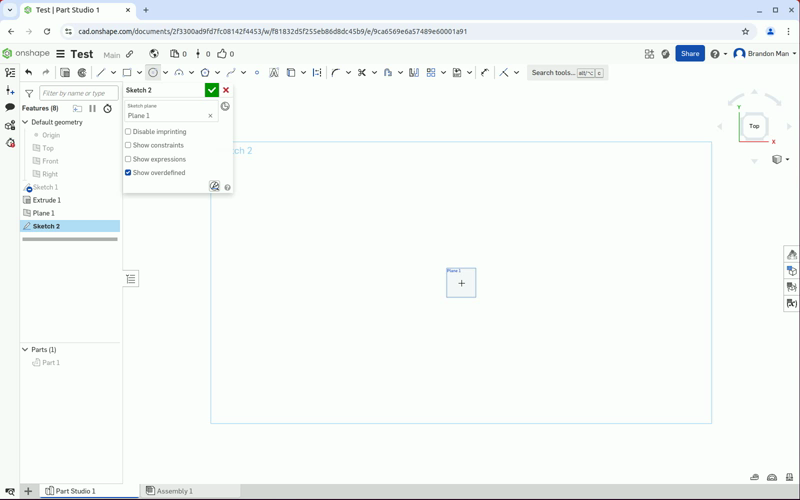
key_up(shift)
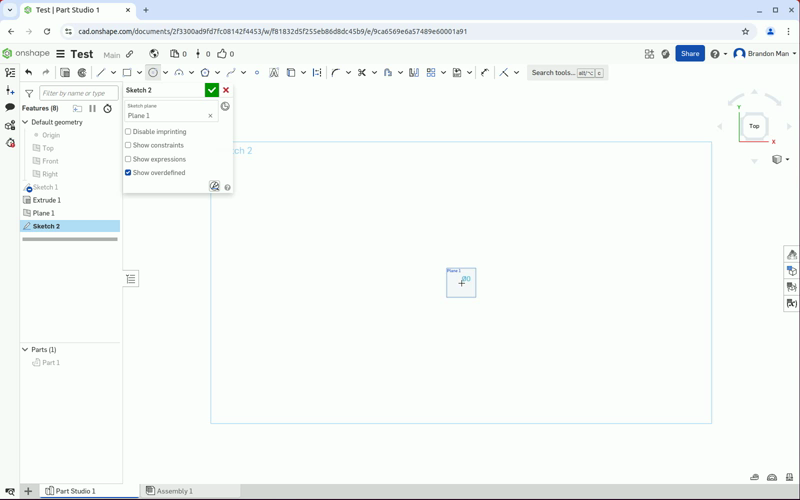
mouse_move(478, 282)
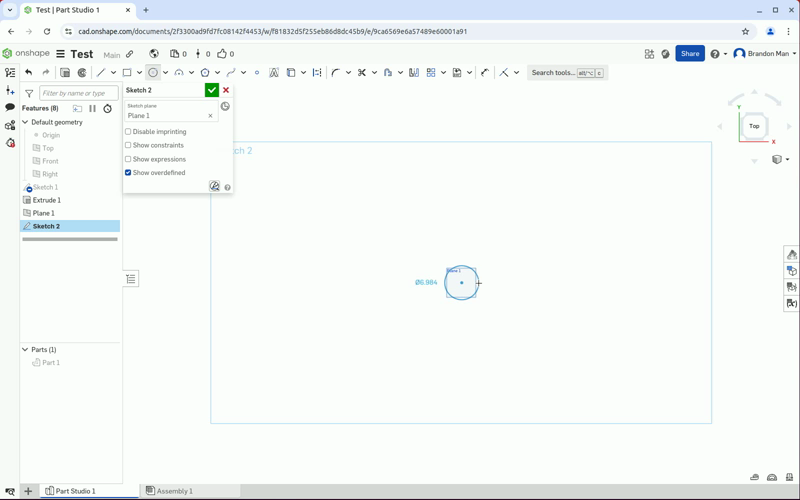
click(478, 282)
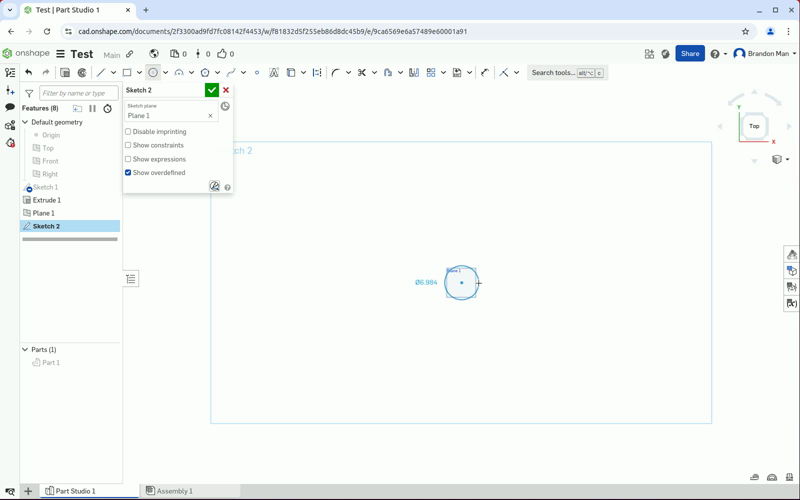
key(esc)
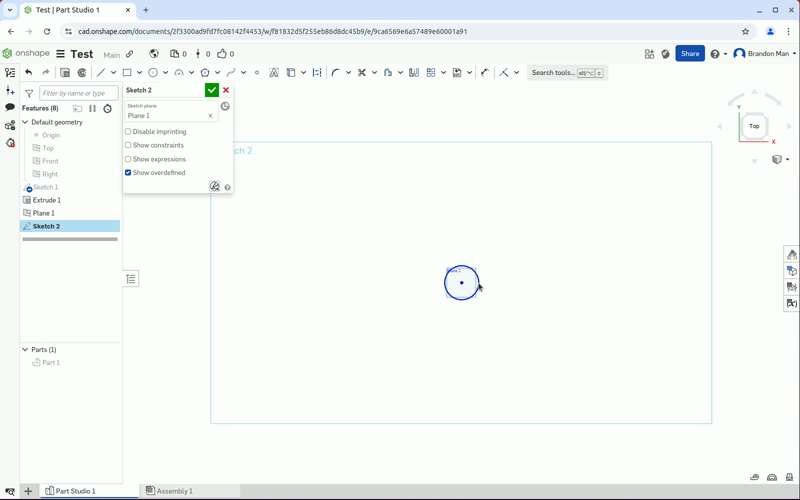
mouse_move(465, 283)
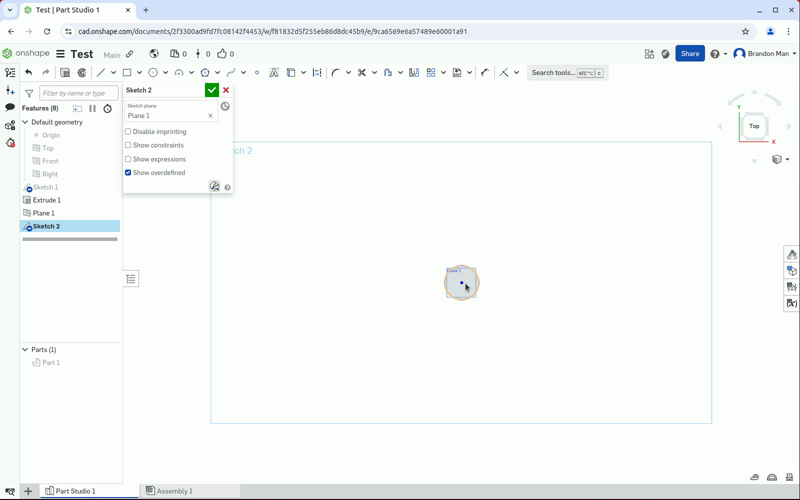
scroll(6)
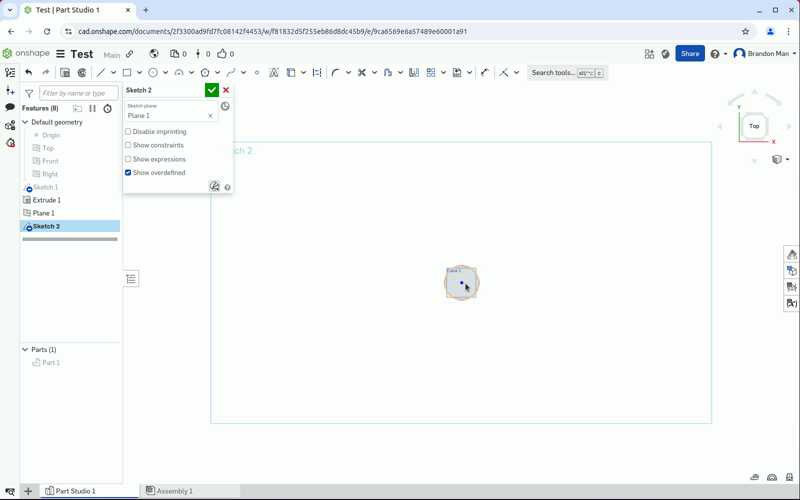
scroll(6)
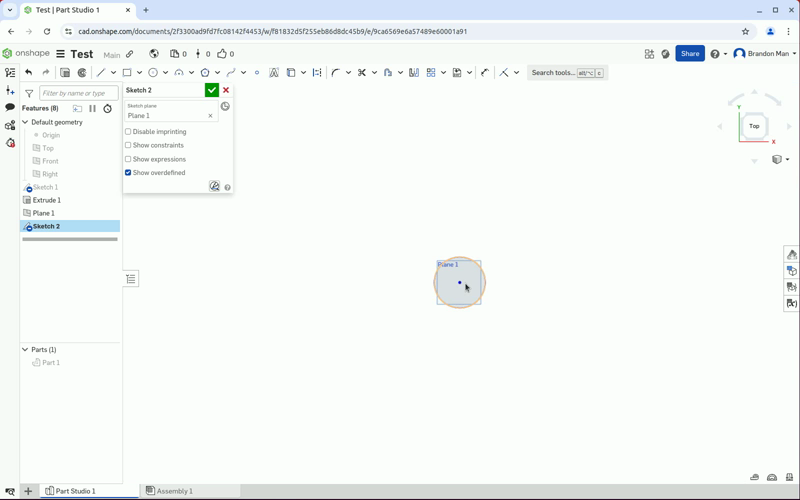
scroll(6)
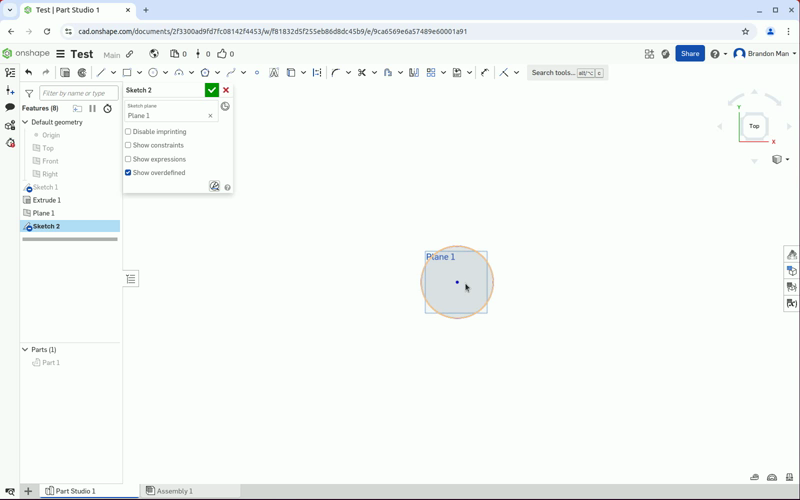
scroll(6)
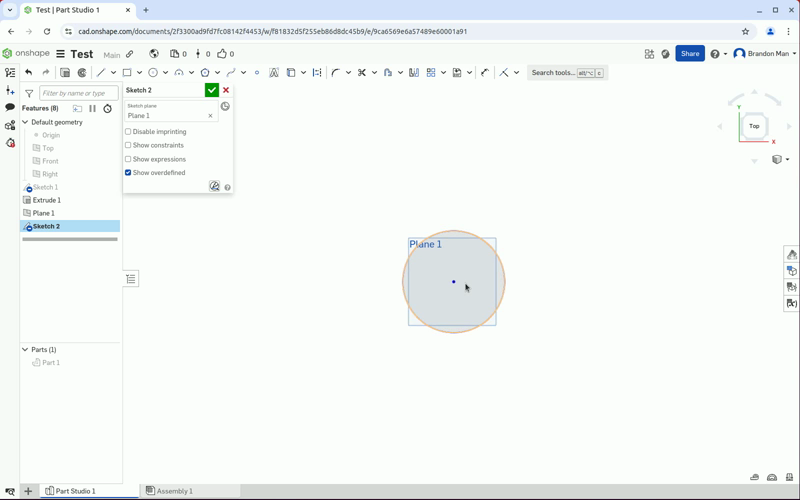
scroll(6)
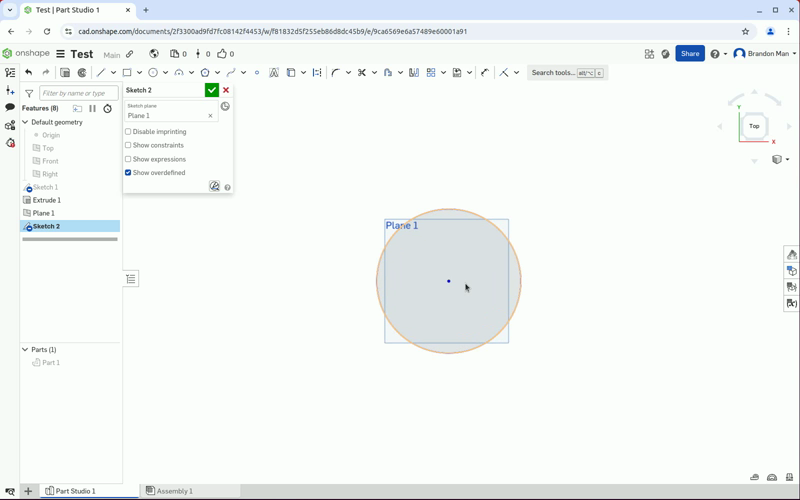
scroll(6)
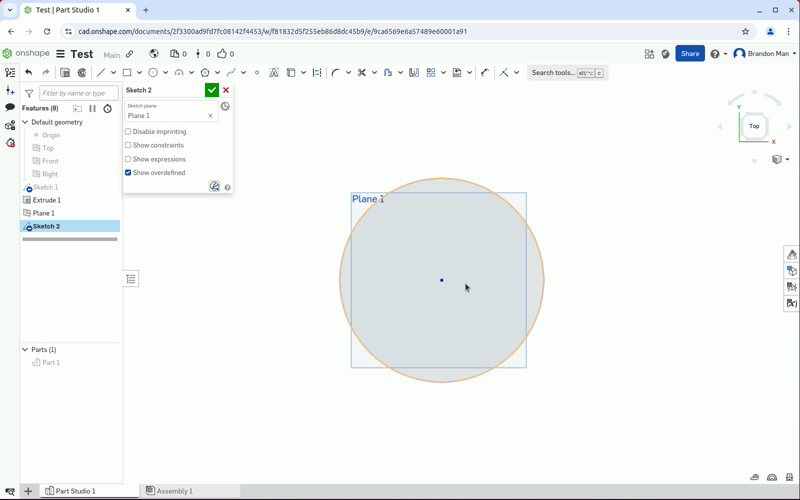
scroll(6)
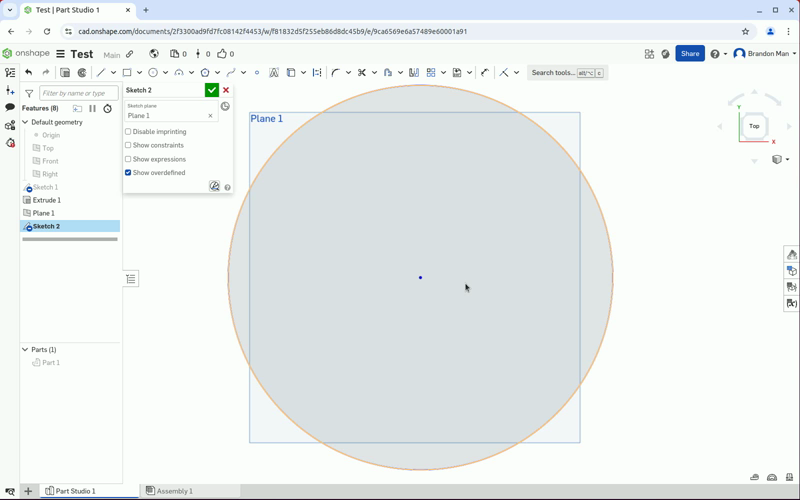
click(465, 283)
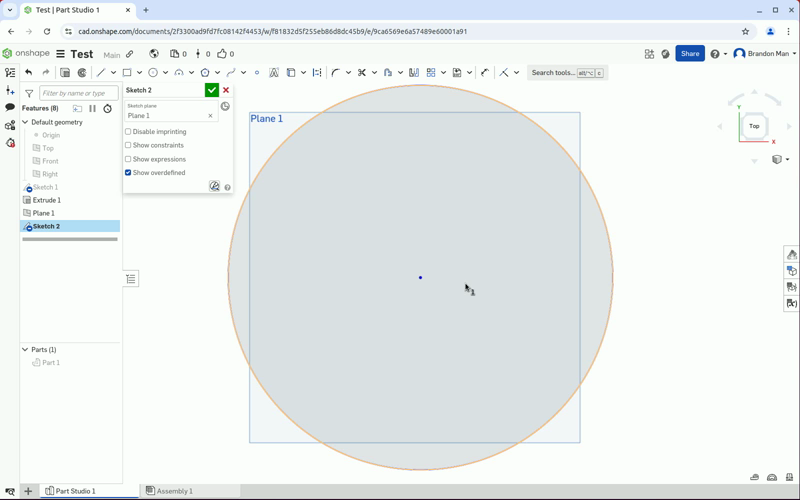
scroll(-6)
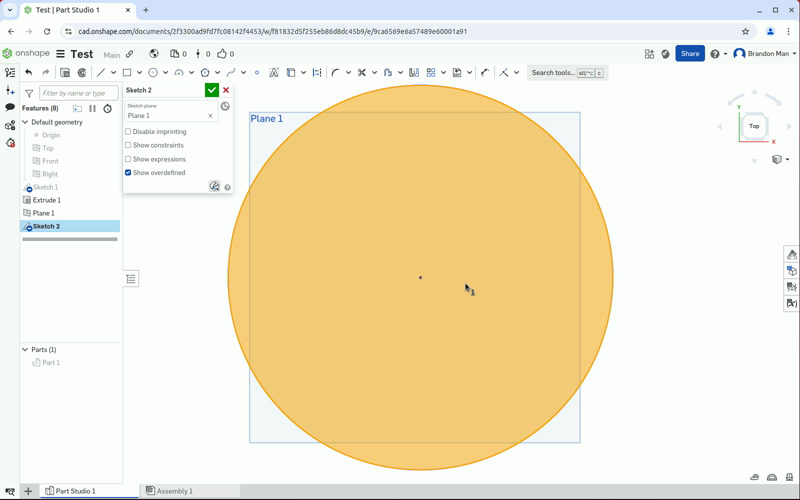
scroll(-6)
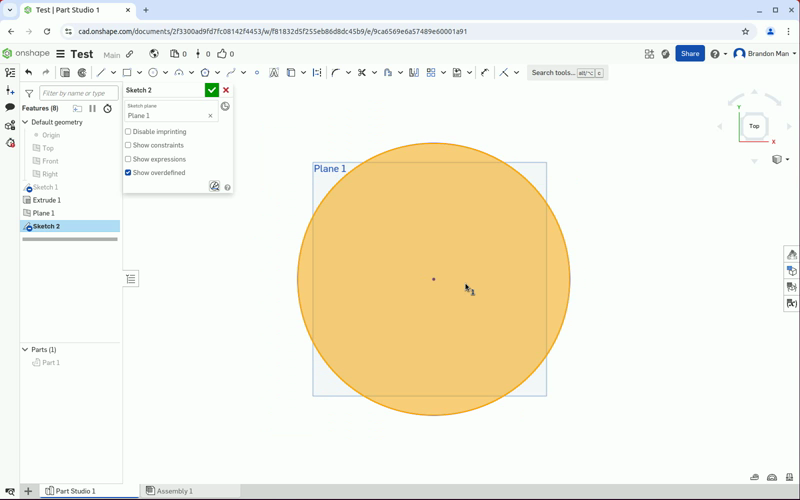
scroll(-6)
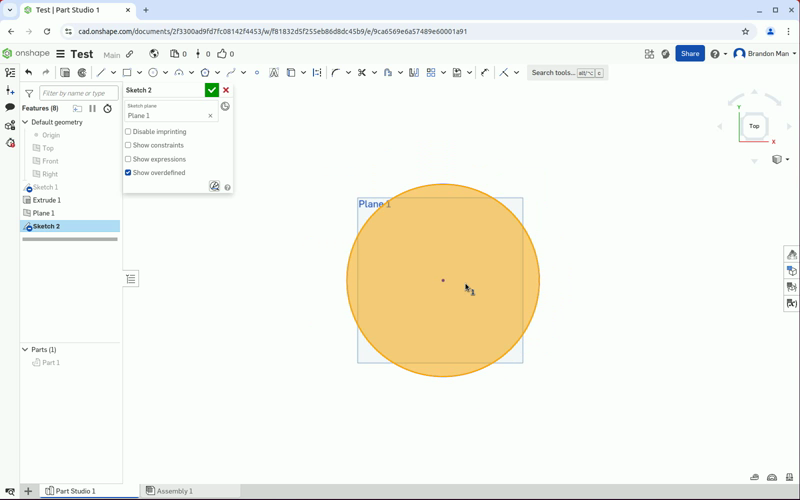
scroll(-6)
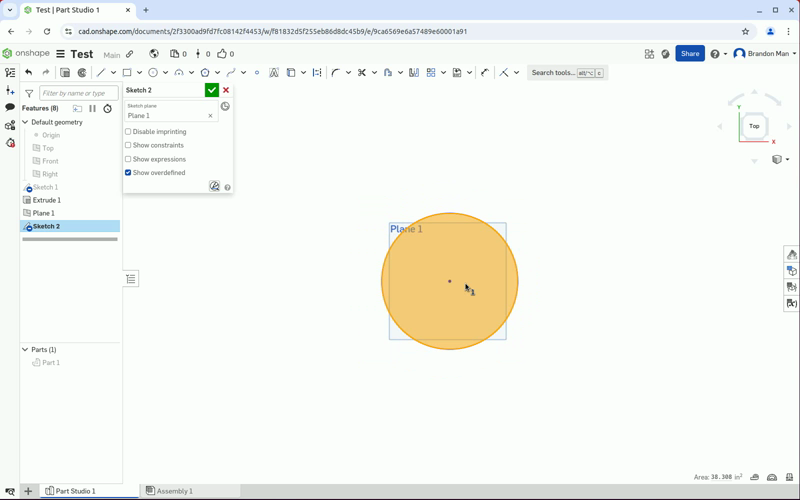
scroll(-6)
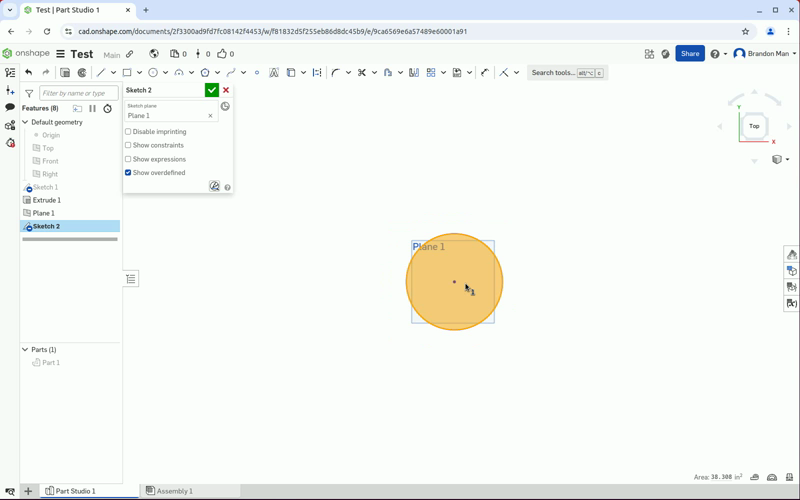
scroll(-6)
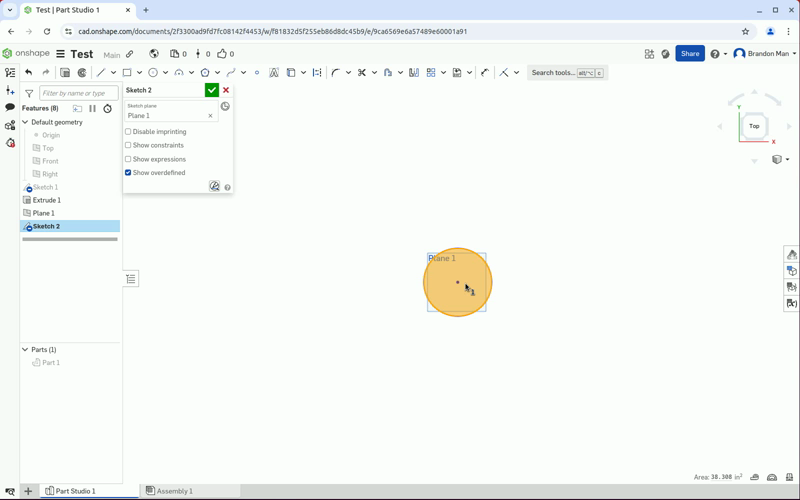
scroll(-6)
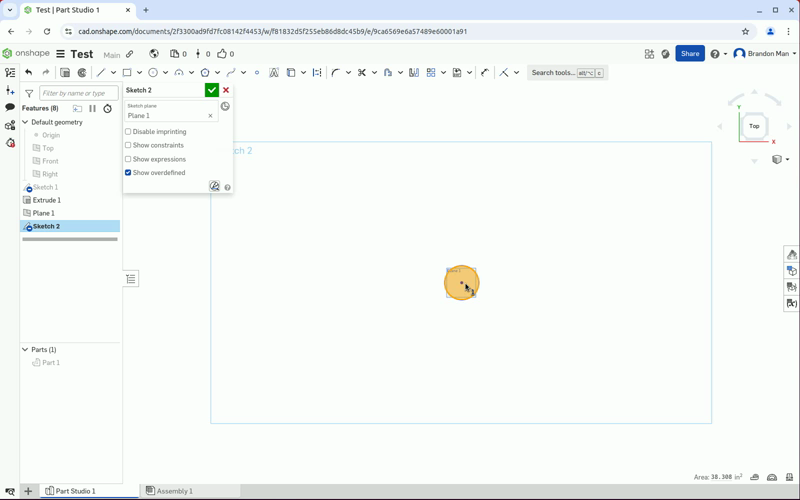
mouse_move(73, 352)
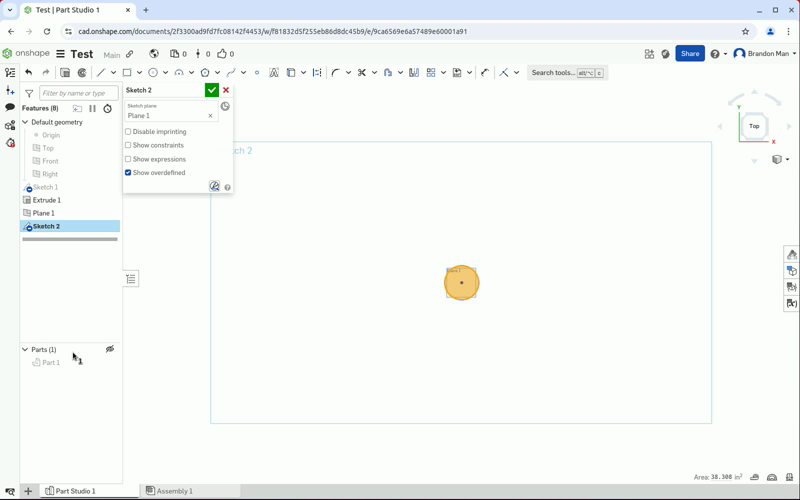
key(shift+y)
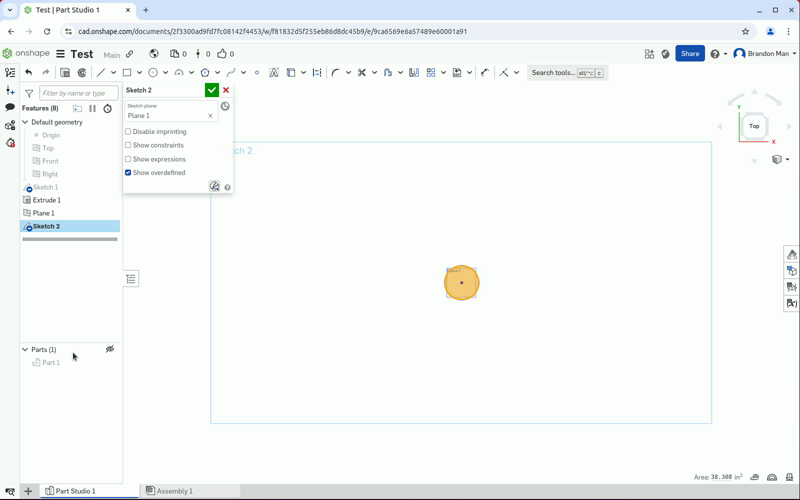
key(shift+e)
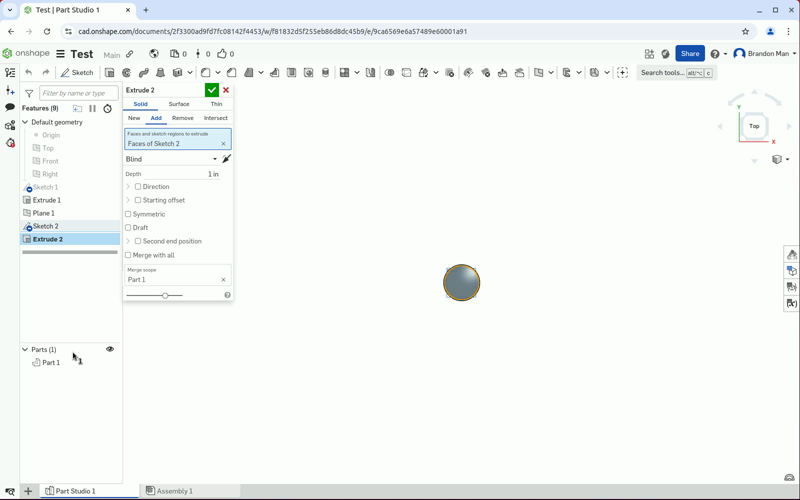
mouse_move(143, 106)
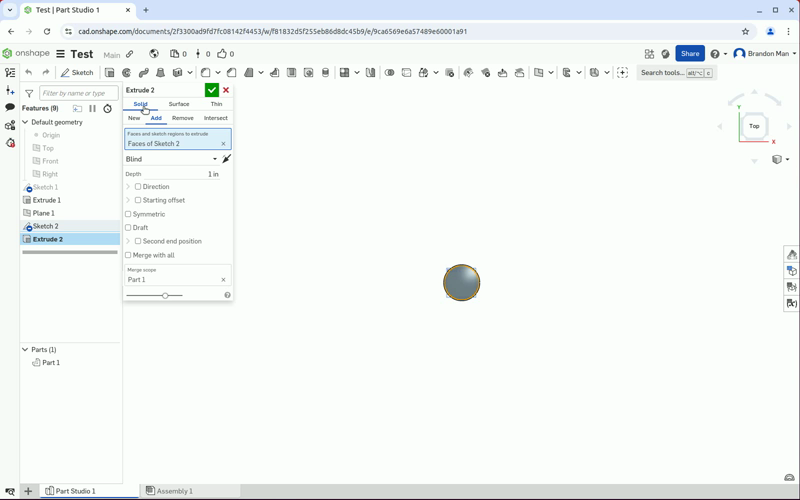
click(143, 106)
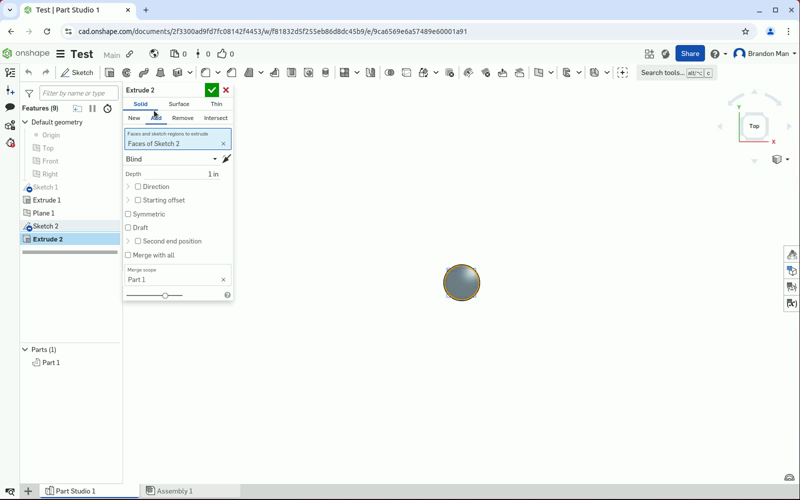
mouse_move(186, 120)
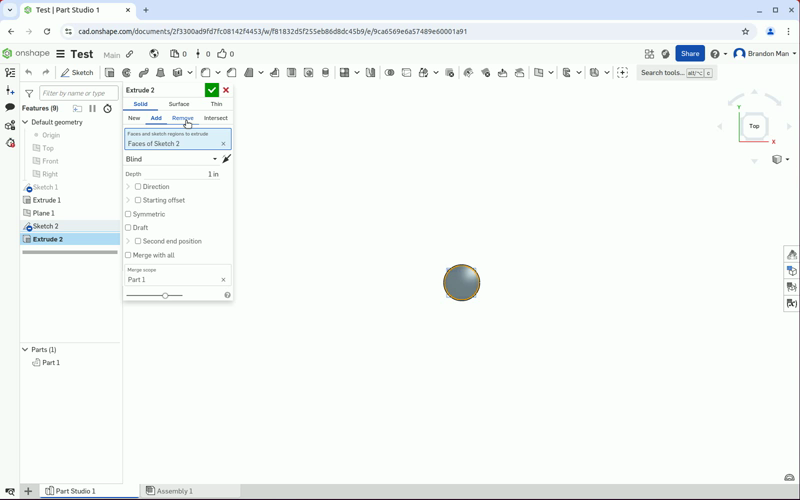
click(186, 120)
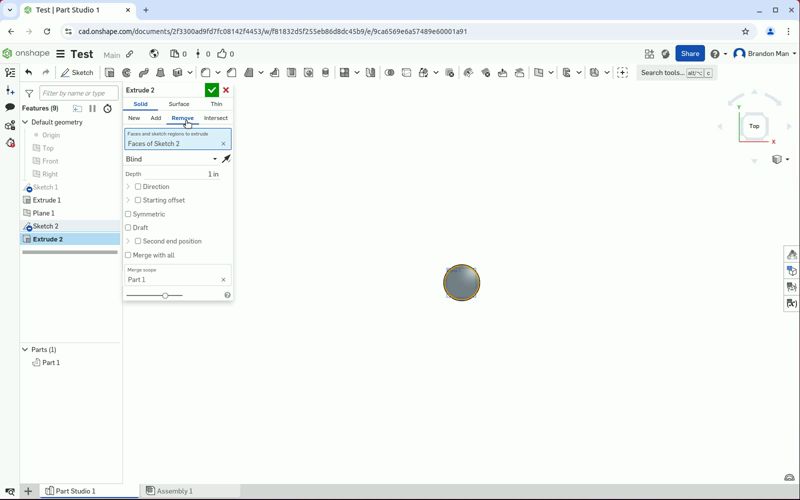
key(tab, 4)
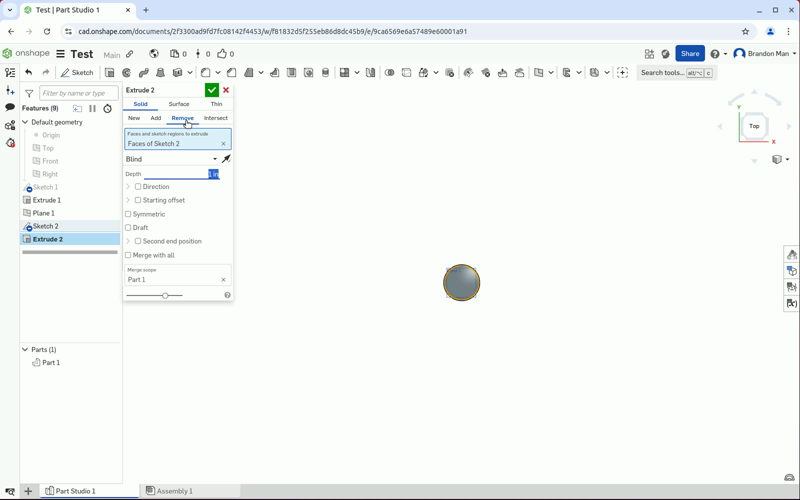
text(22.145)
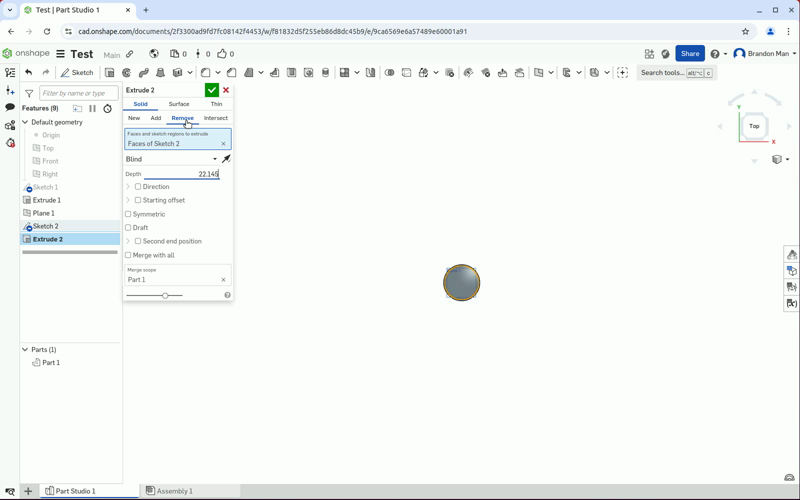
key(tab, 6)
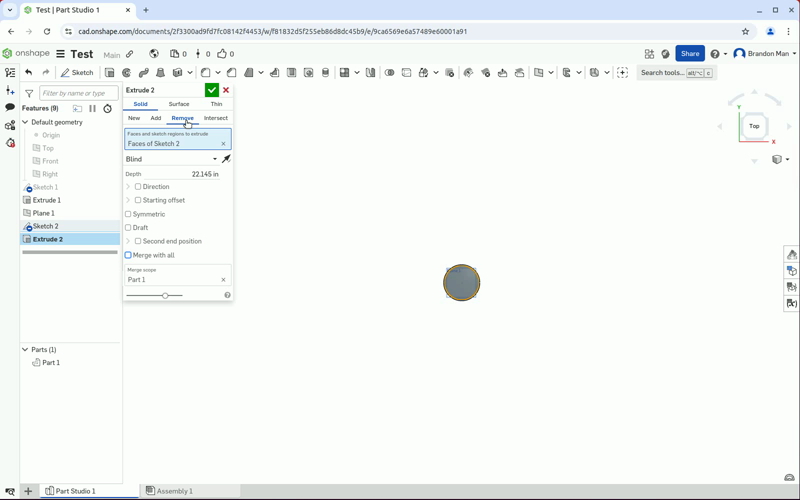
key(space)
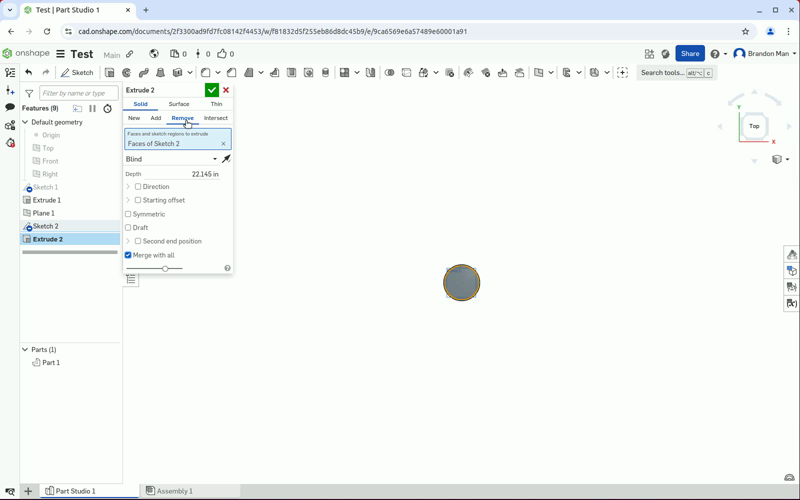
key(enter)
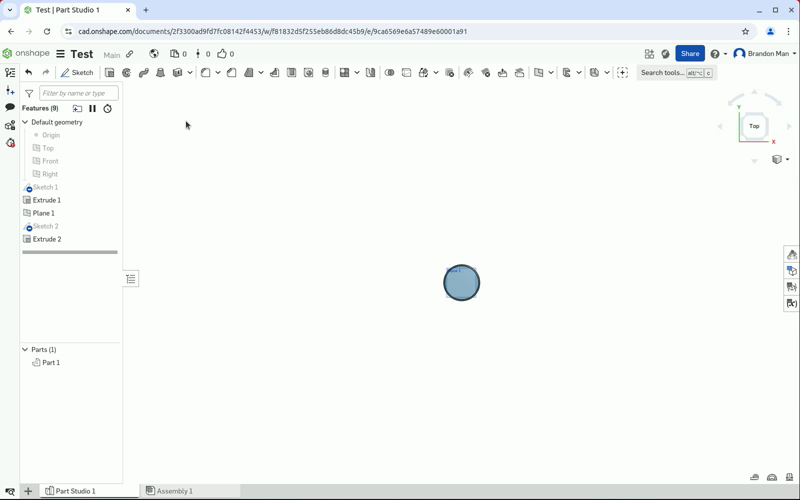
key(shift+h)
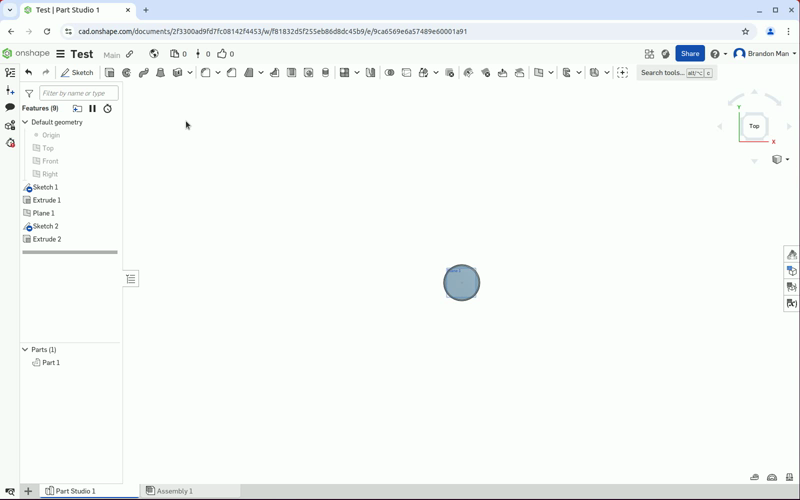
key(shift+h)
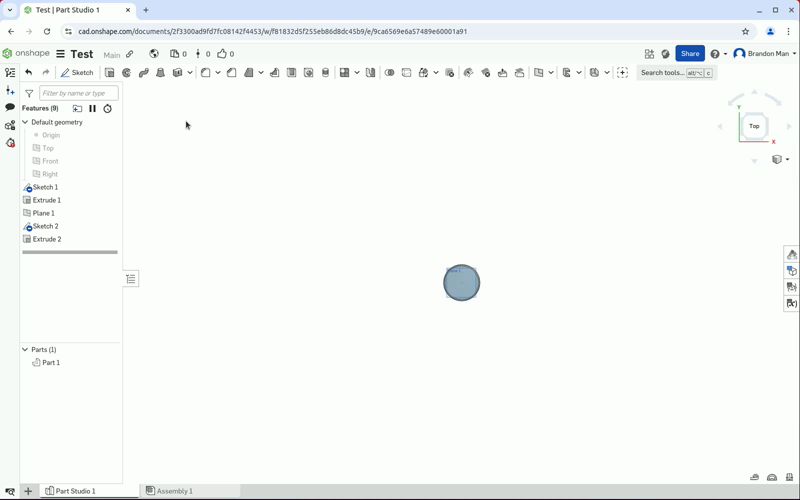
key(shift+7)
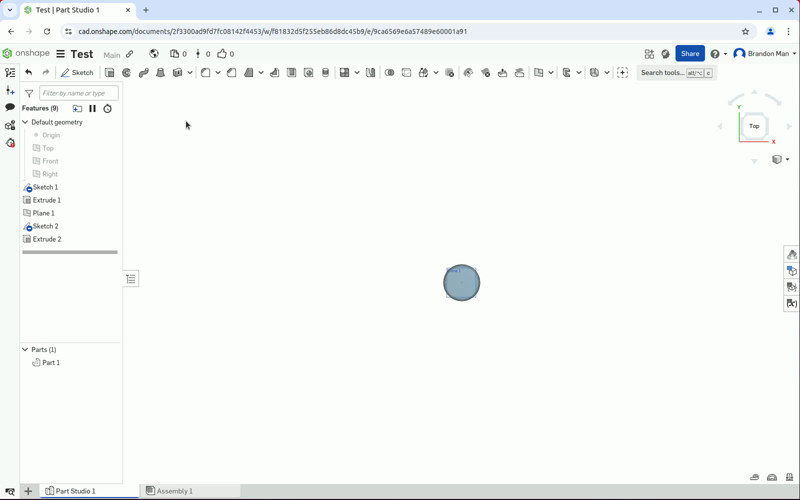
key(up, 3)
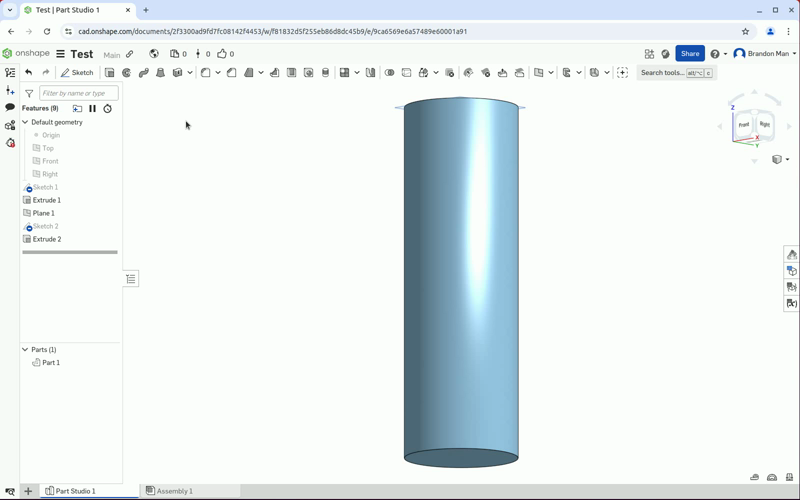
key(left, 3)
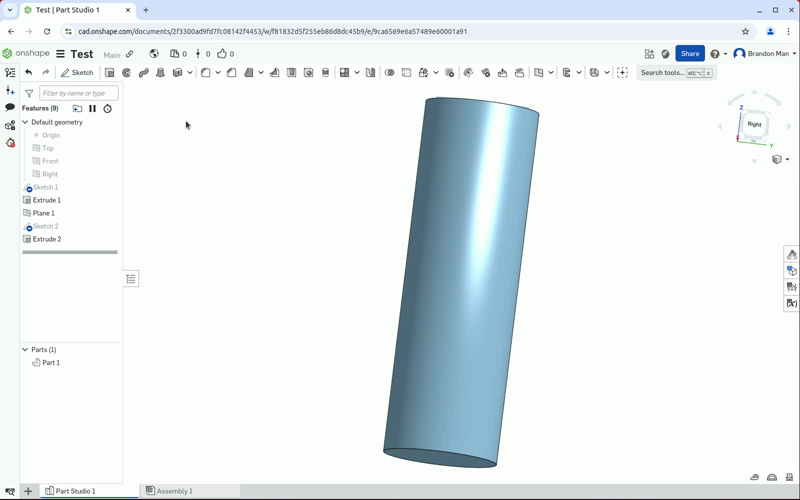
key(right, 3)
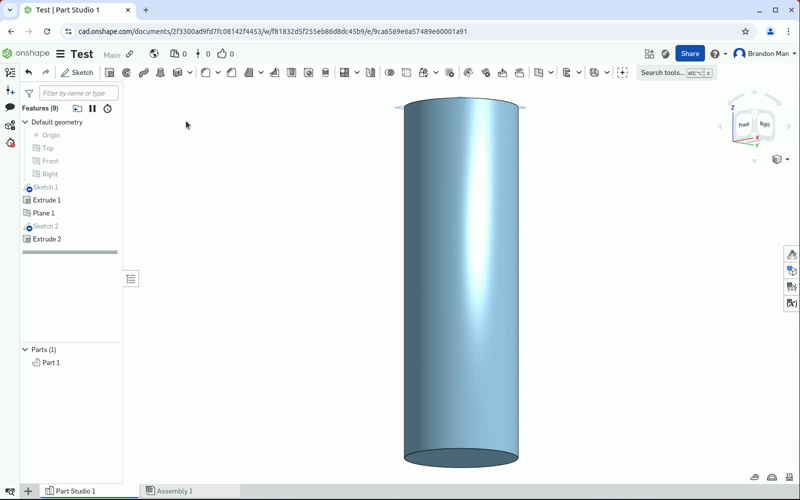
key(down, 3)
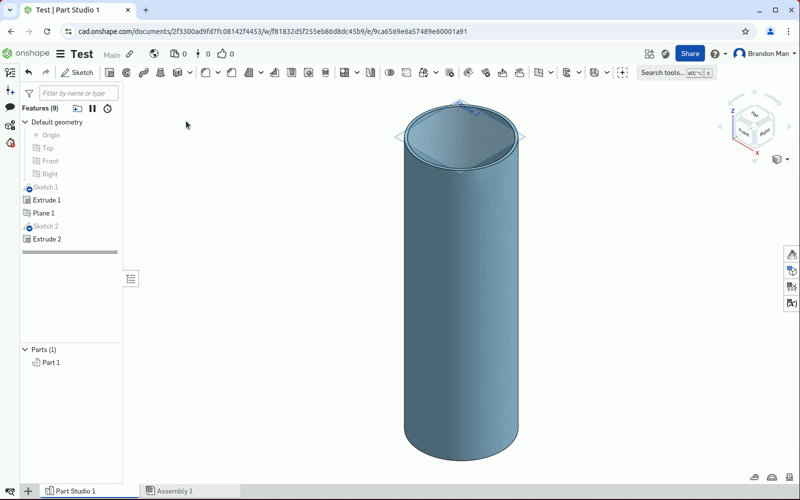
mouse_move(73, 189)
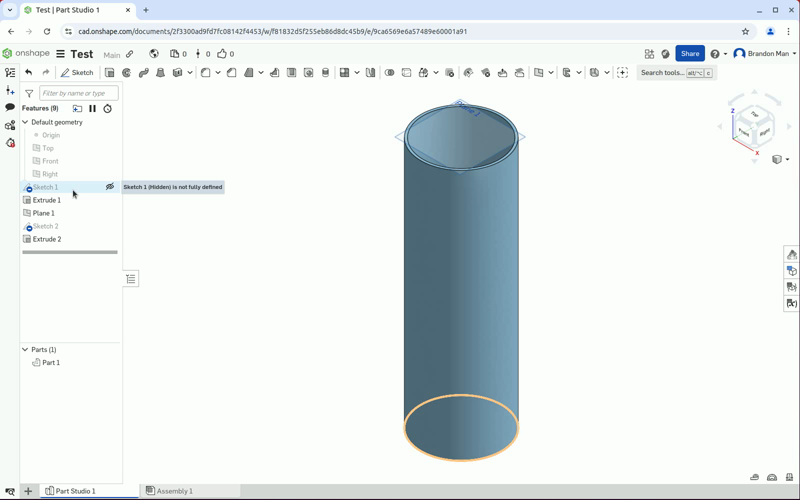
click(73, 189)